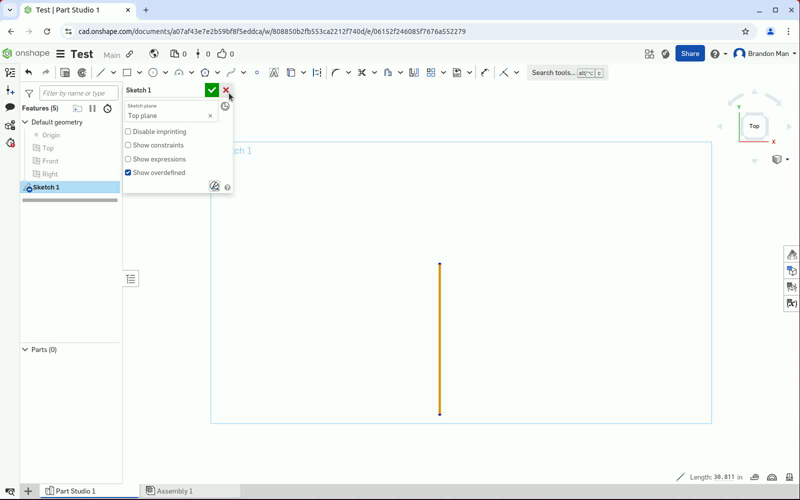
key(shift+h)
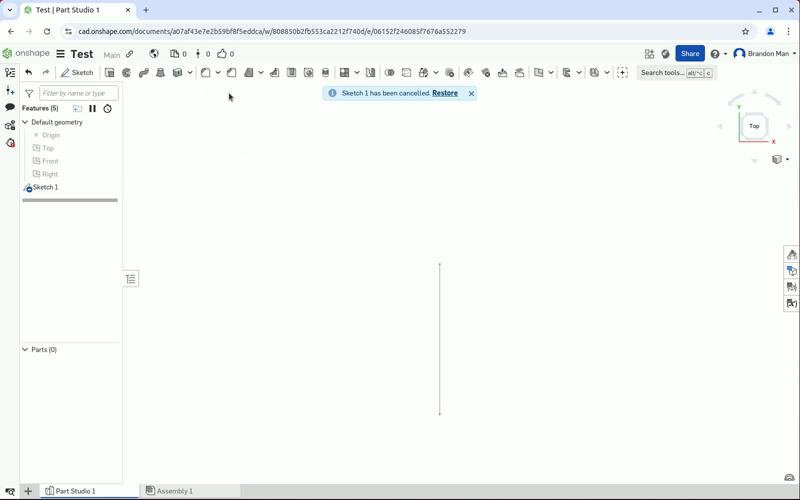
key(shift+s)
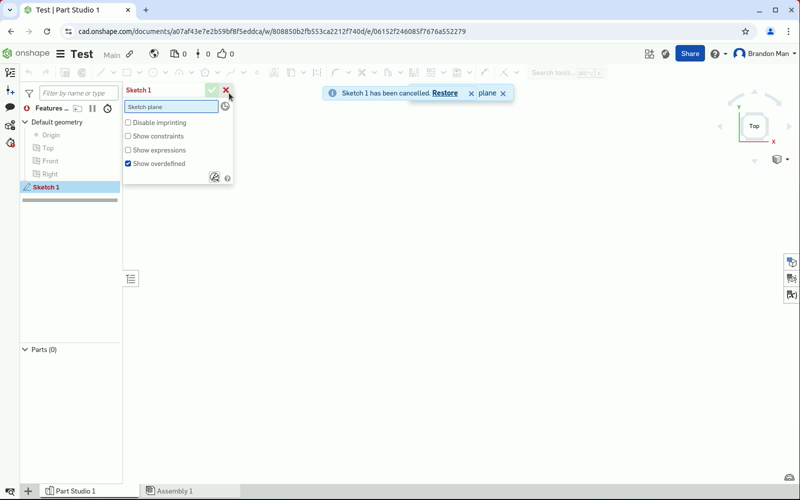
mouse_move(73, 150)
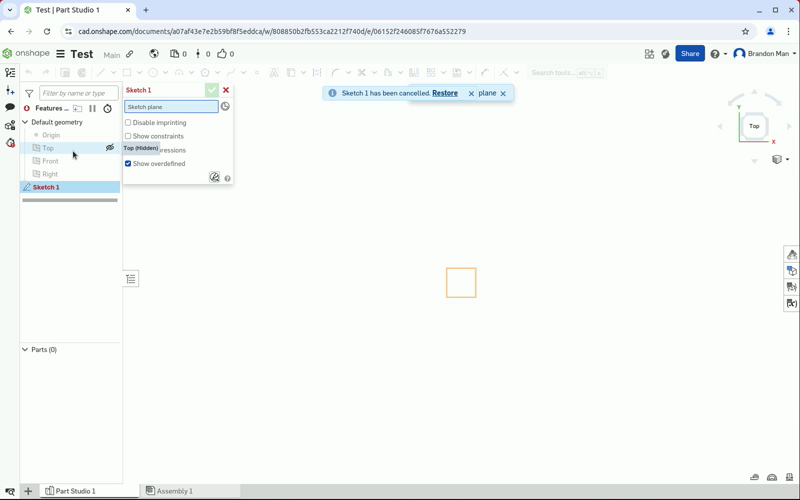
click(73, 150)
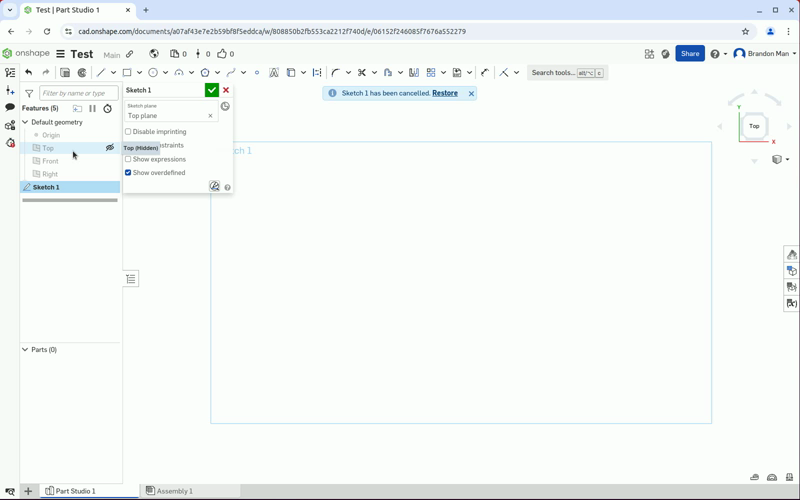
mouse_move(73, 352)
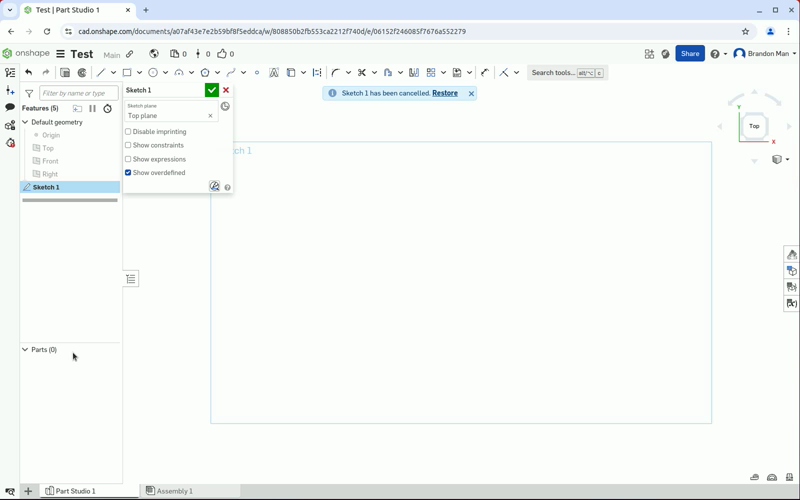
key(y)
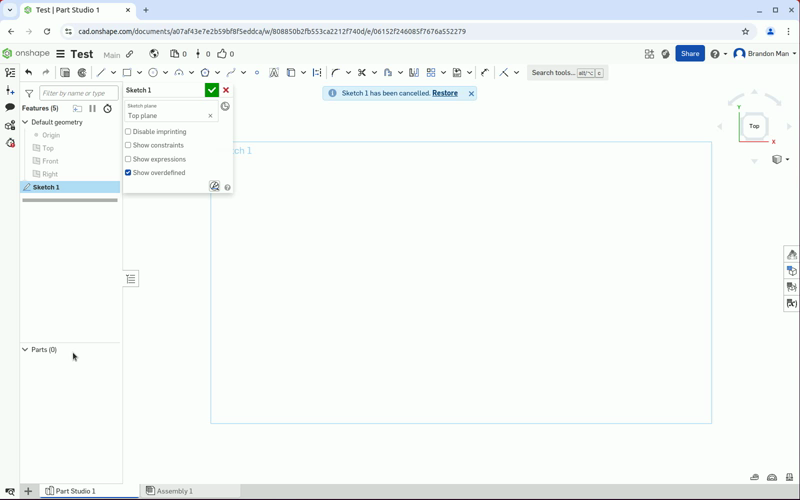
key(l)
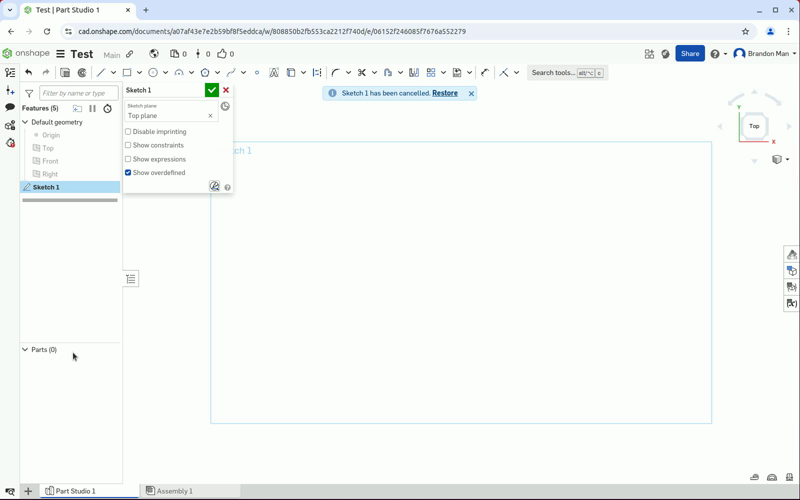
key_down(shift)
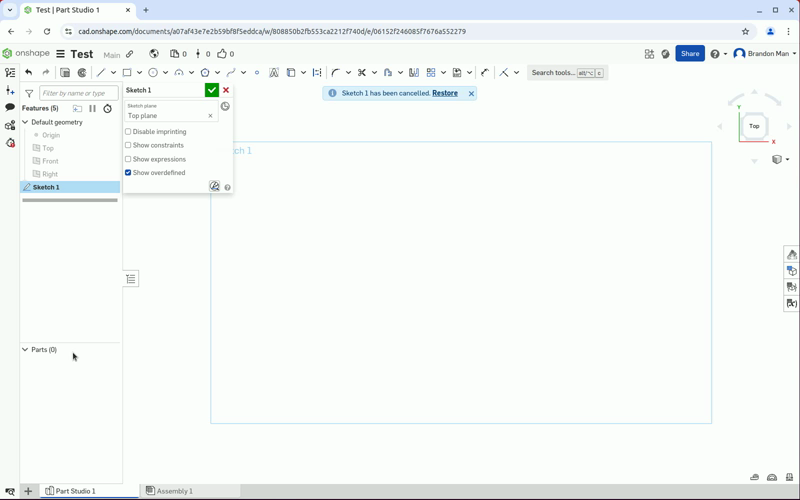
mouse_move(348, 370)
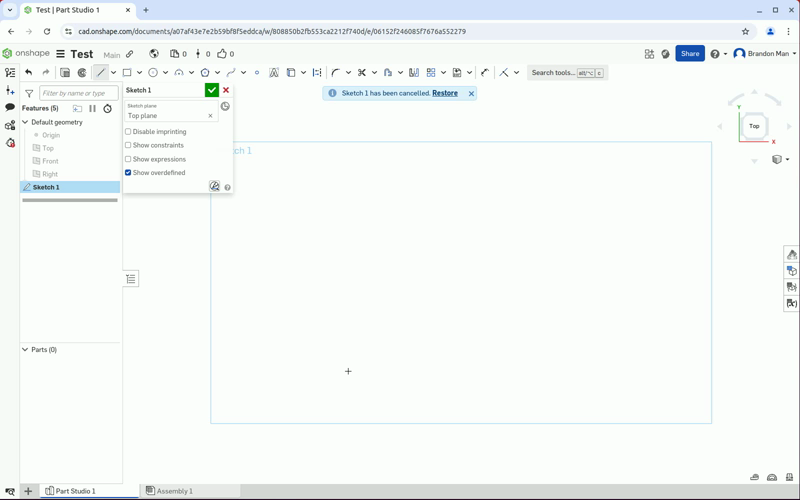
click(348, 370)
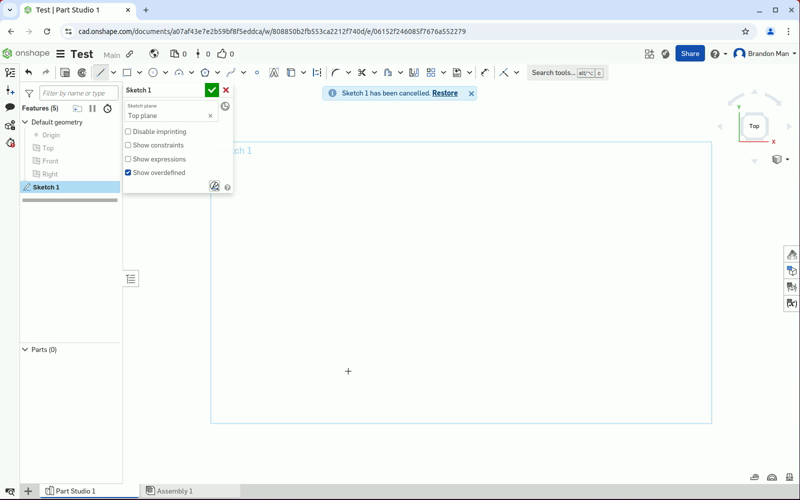
key_up(shift)
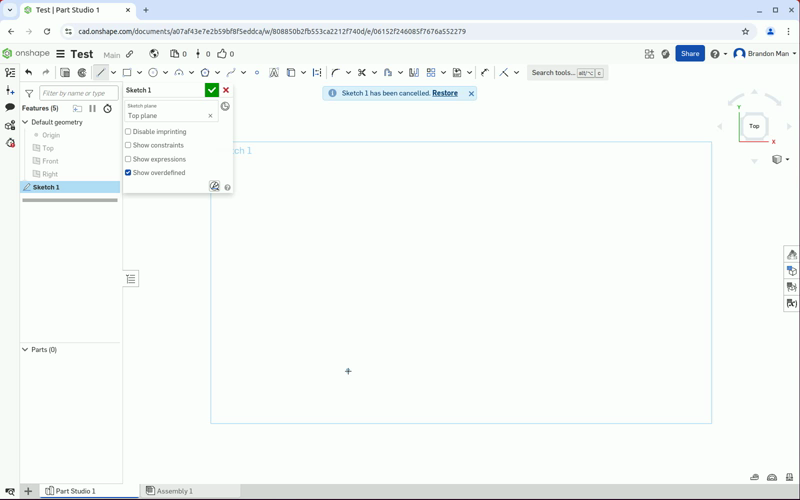
key_down(shift)
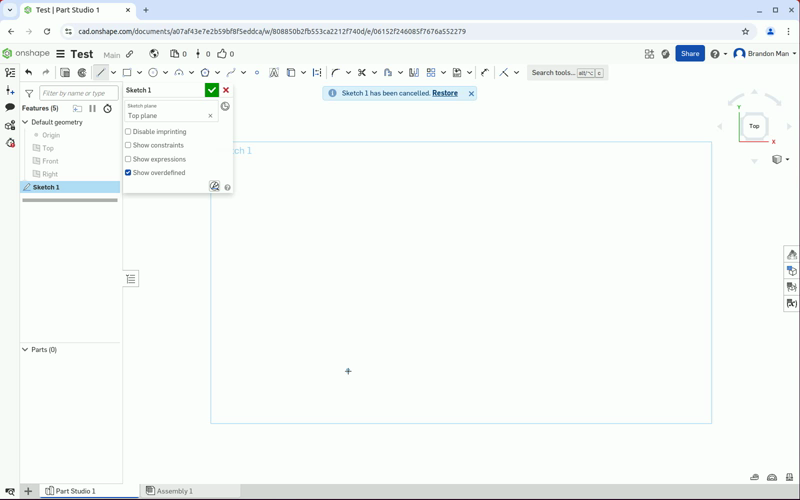
mouse_move(572, 370)
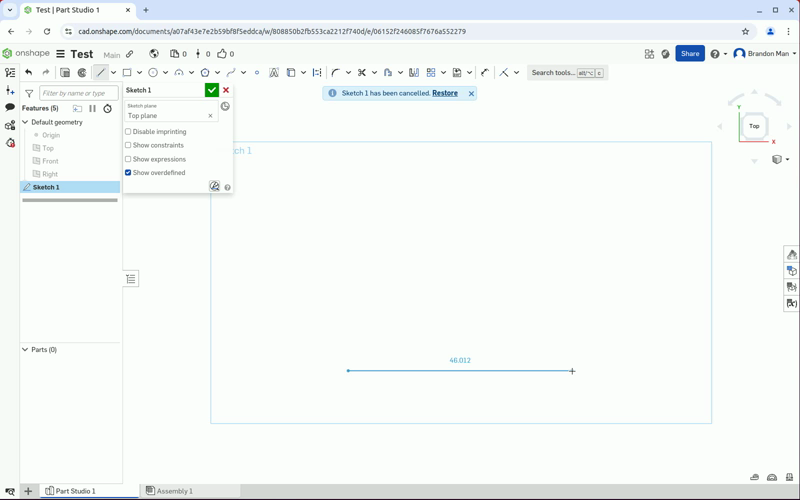
click(572, 370)
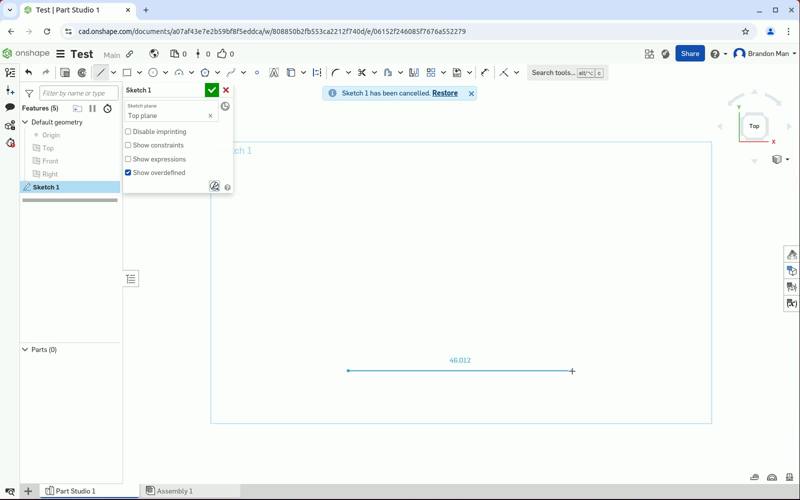
key_up(shift)
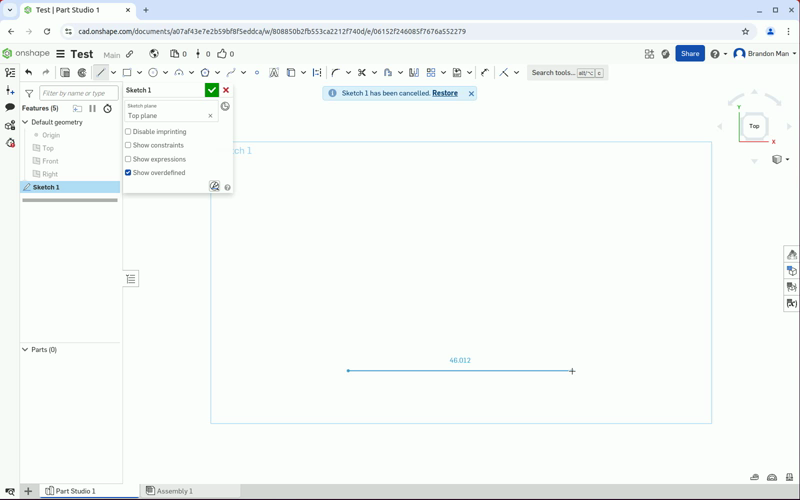
key_down(shift)
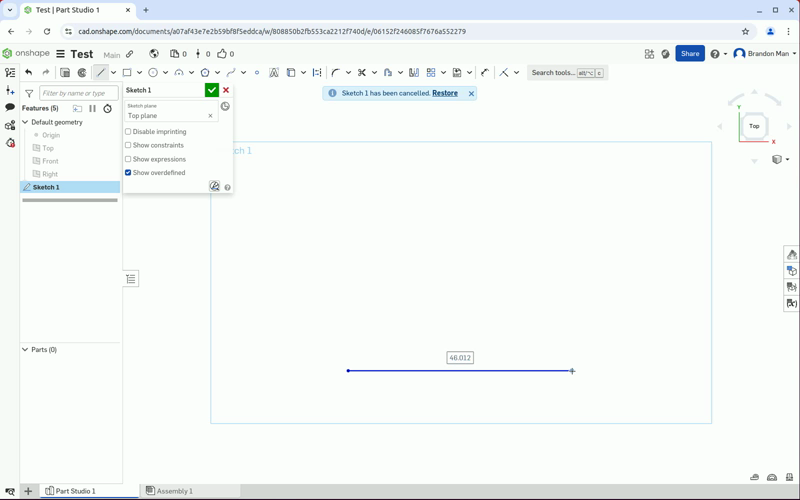
mouse_move(572, 196)
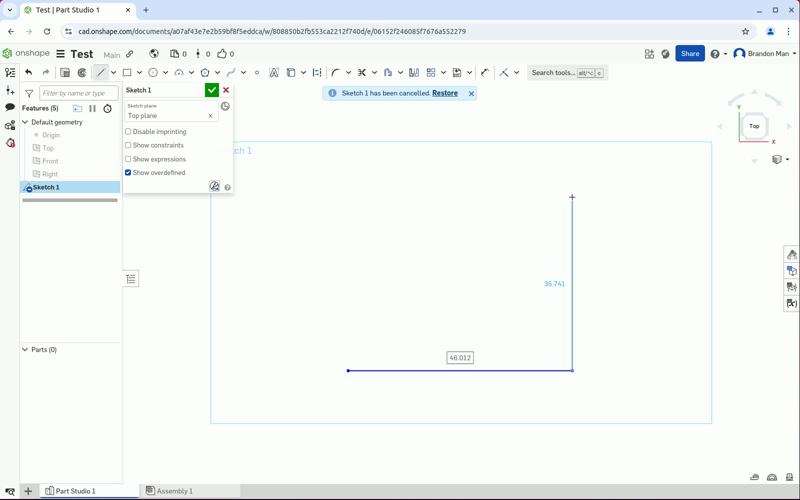
click(572, 196)
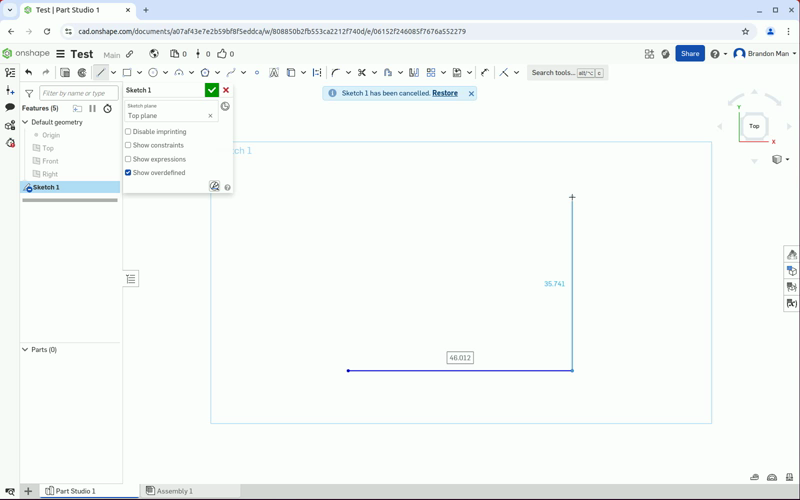
key_up(shift)
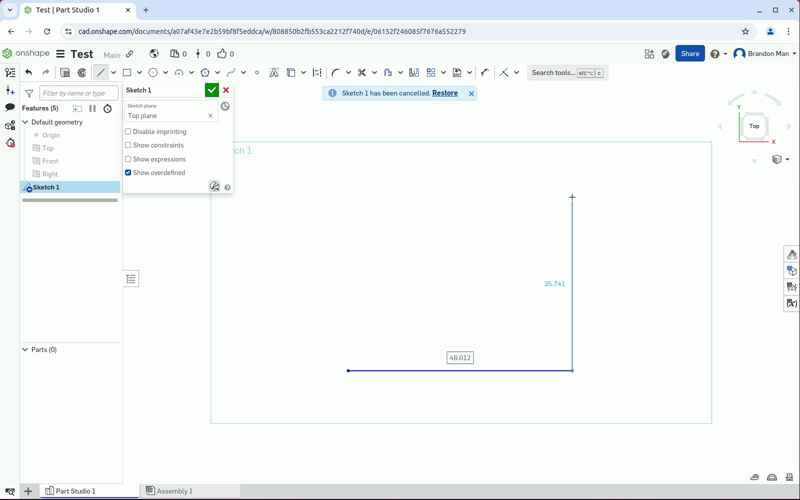
key_down(shift)
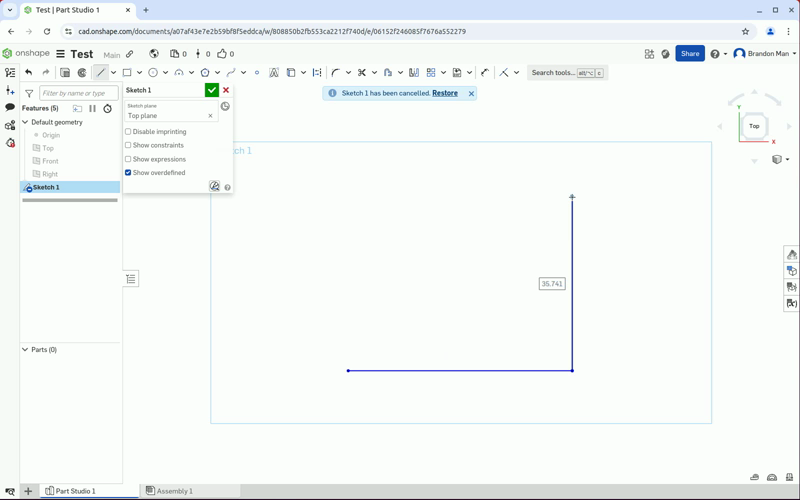
mouse_move(348, 196)
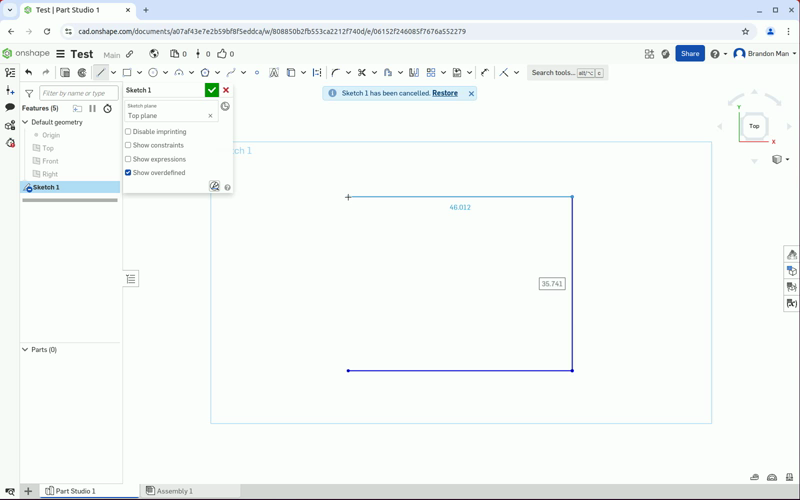
click(348, 196)
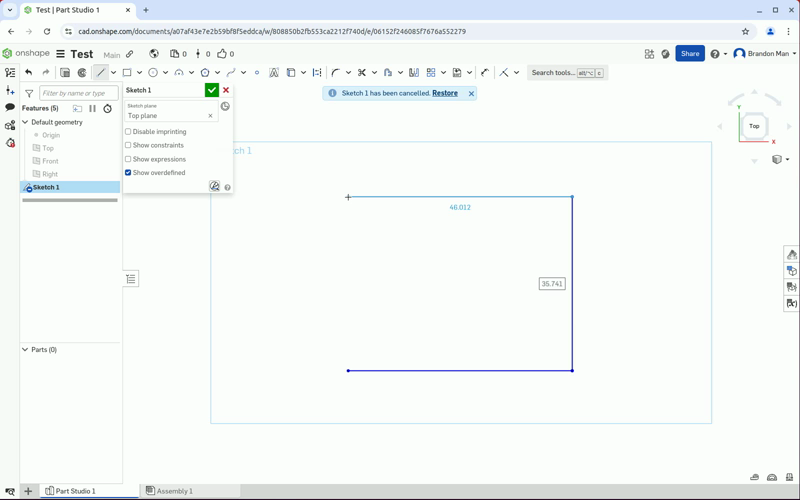
key_up(shift)
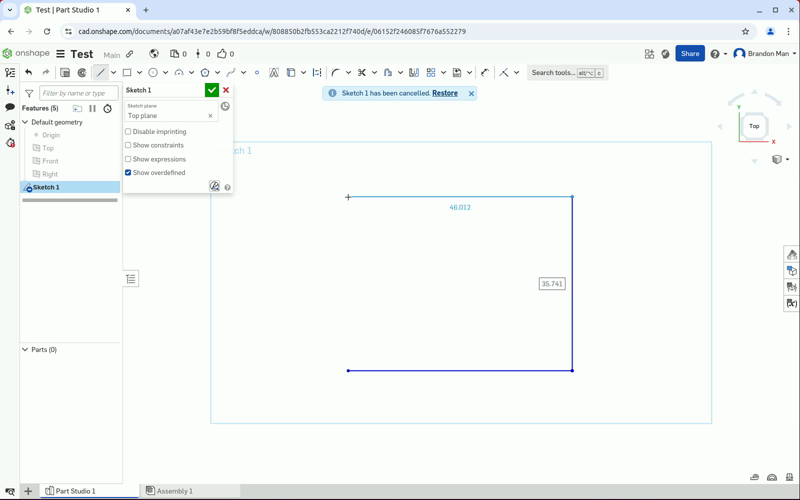
key_down(shift)
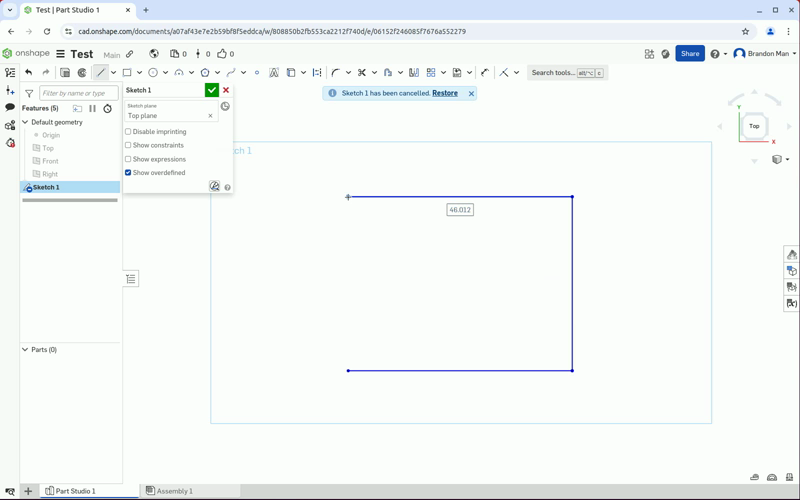
mouse_move(348, 370)
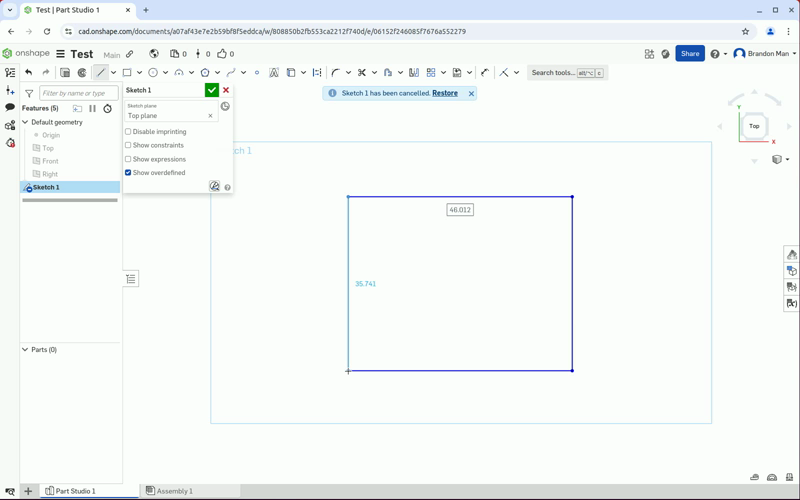
key_up(shift)
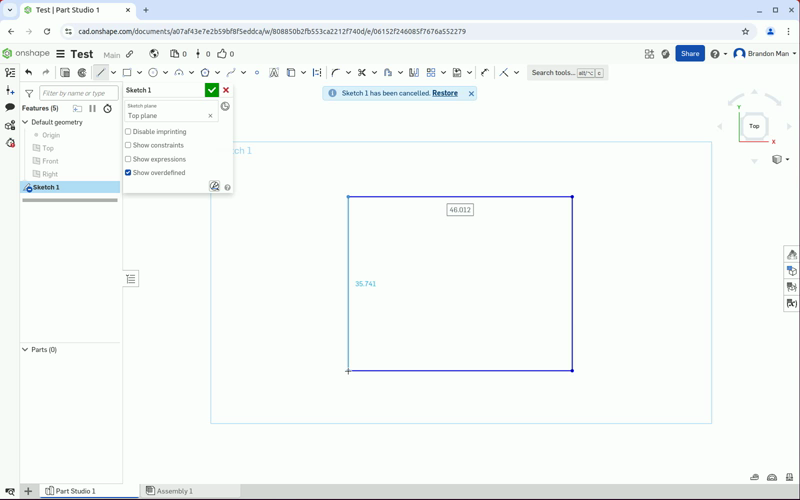
click(348, 370)
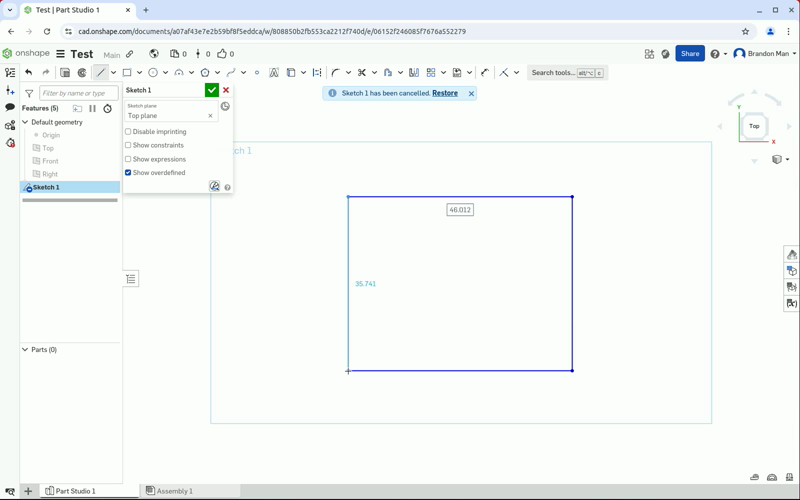
key(esc)
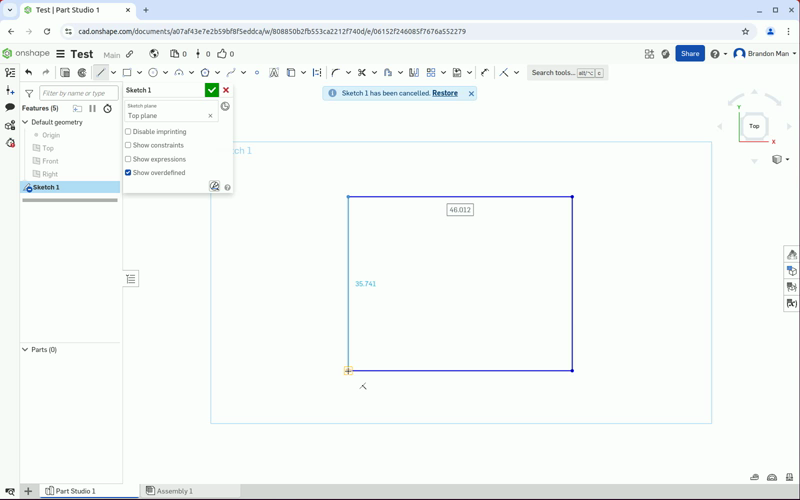
key(l)
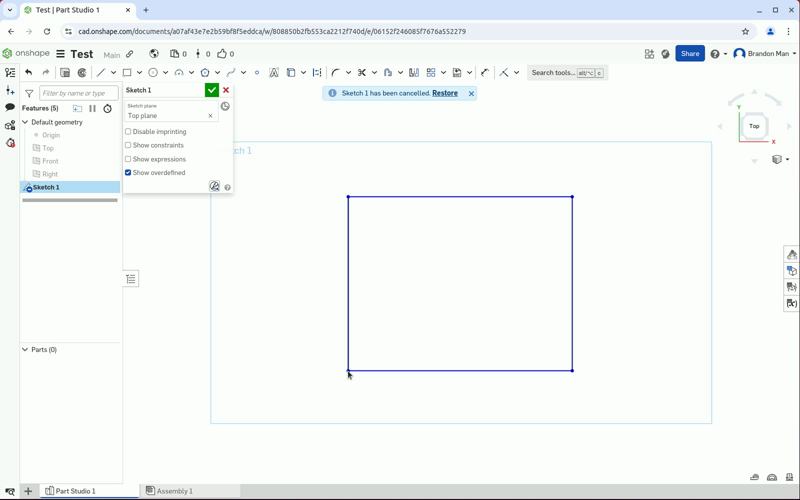
key_down(shift)
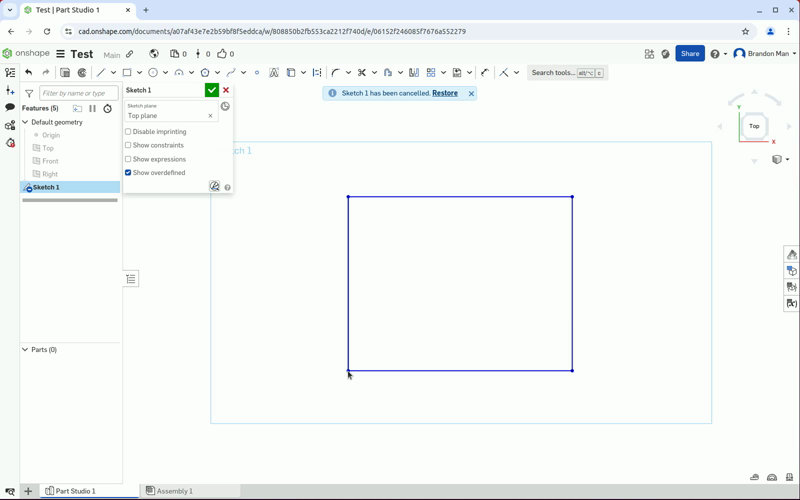
mouse_move(353, 363)
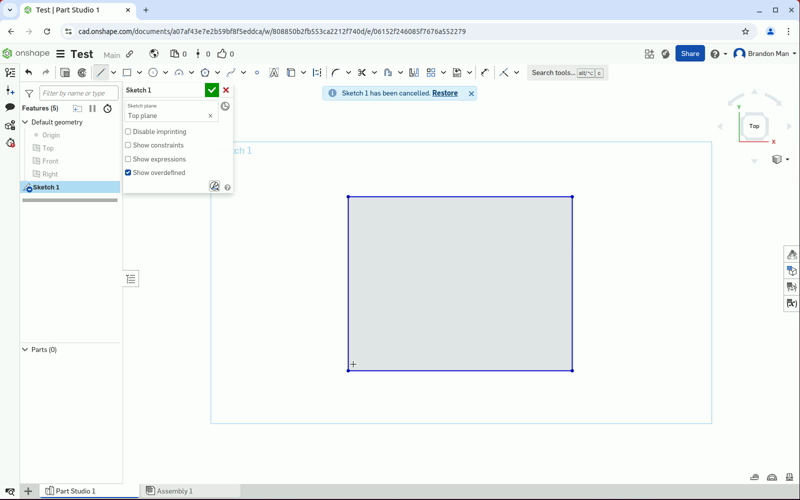
click(353, 363)
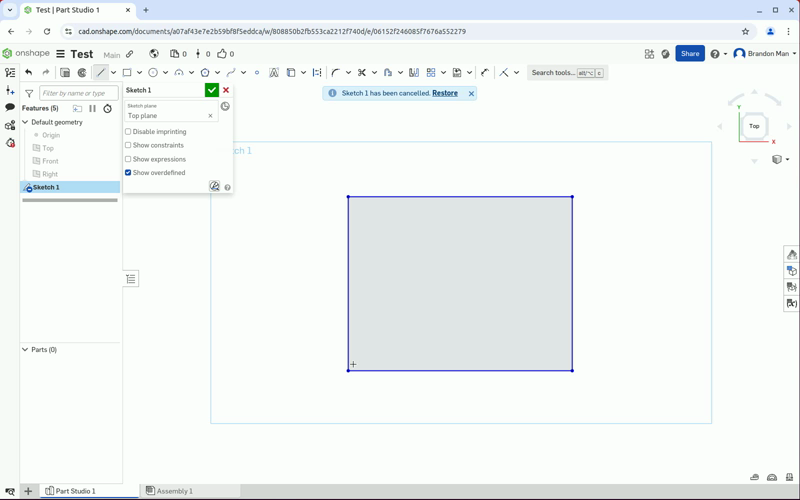
key_up(shift)
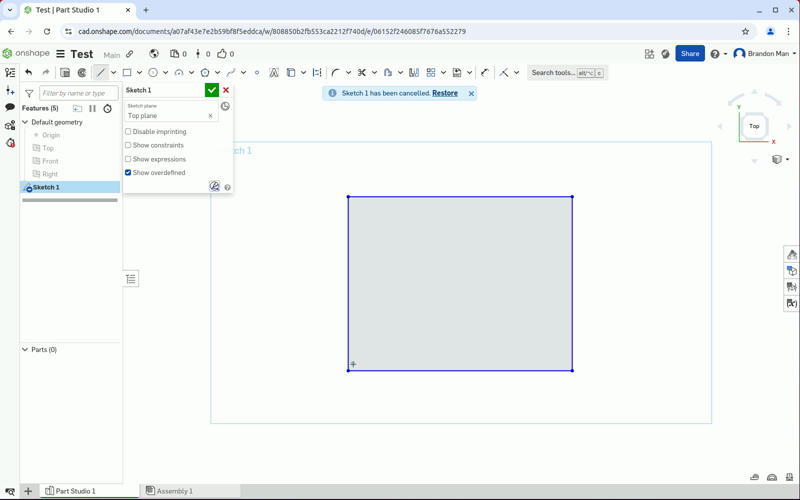
key_down(shift)
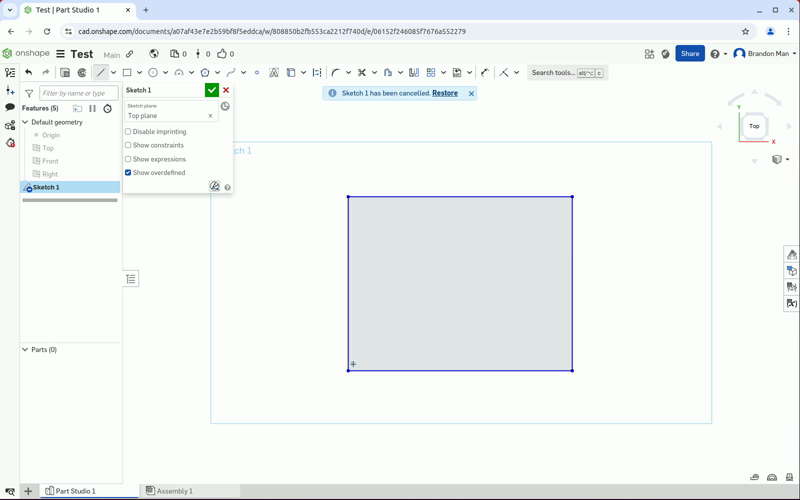
mouse_move(567, 363)
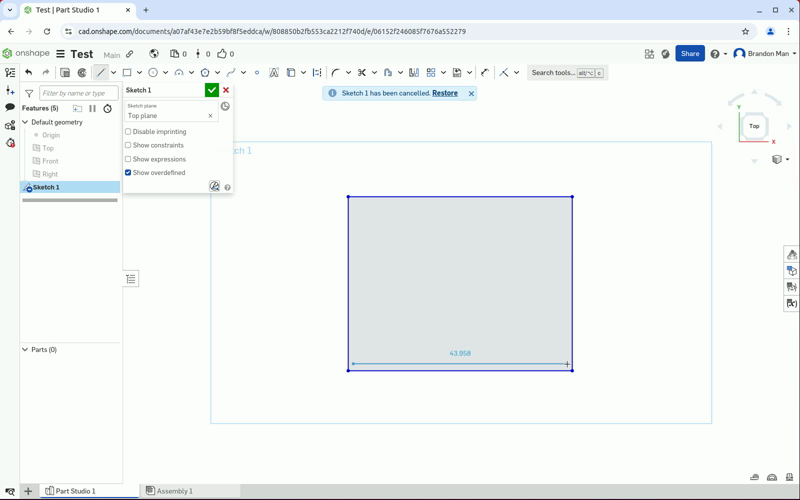
click(567, 363)
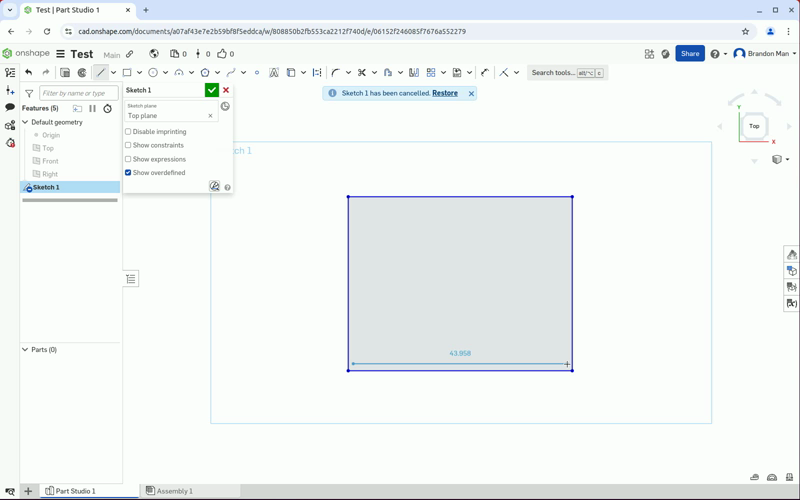
key_up(shift)
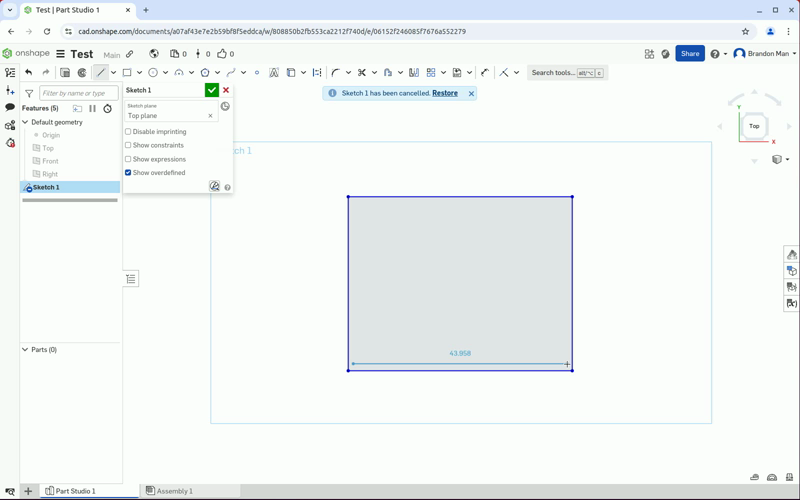
key_down(shift)
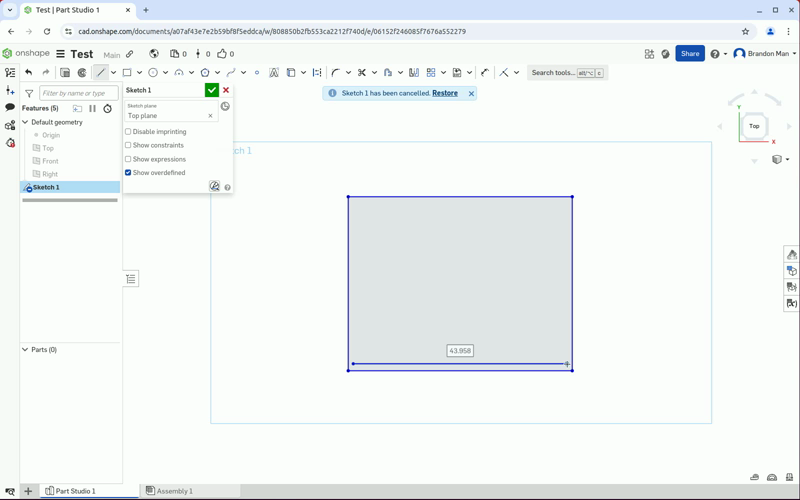
mouse_move(567, 201)
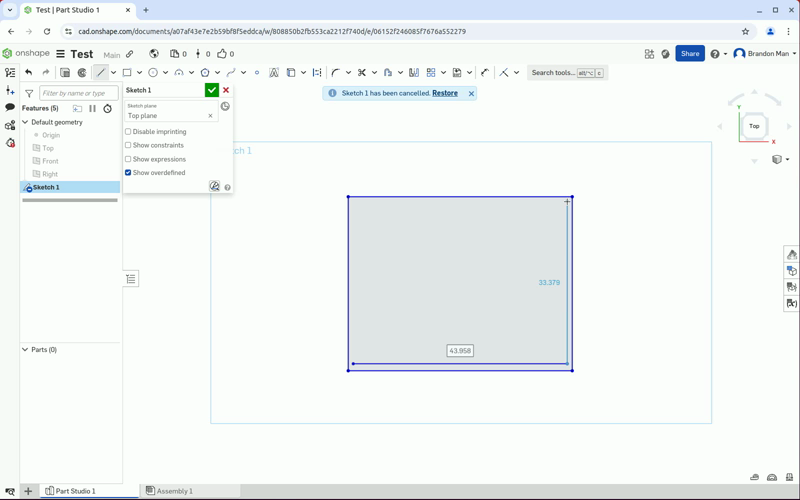
click(567, 201)
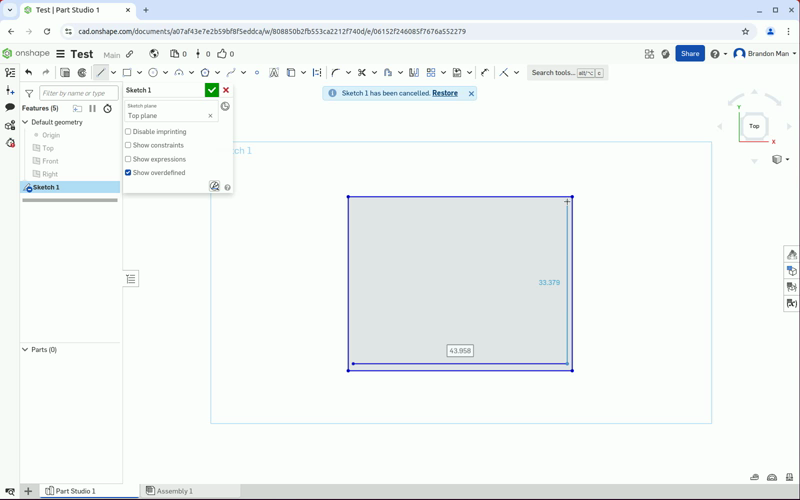
key_up(shift)
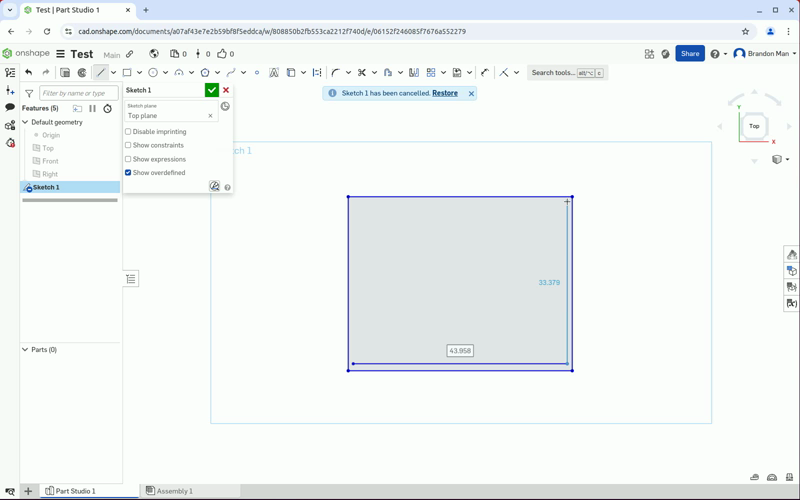
key_down(shift)
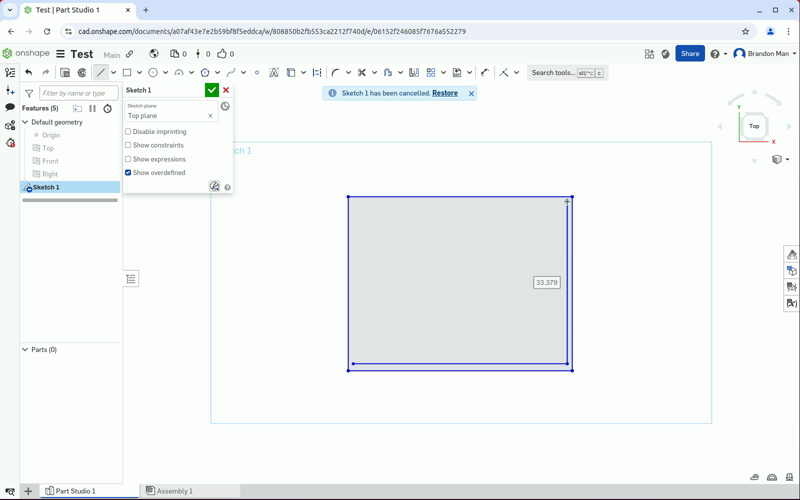
mouse_move(353, 201)
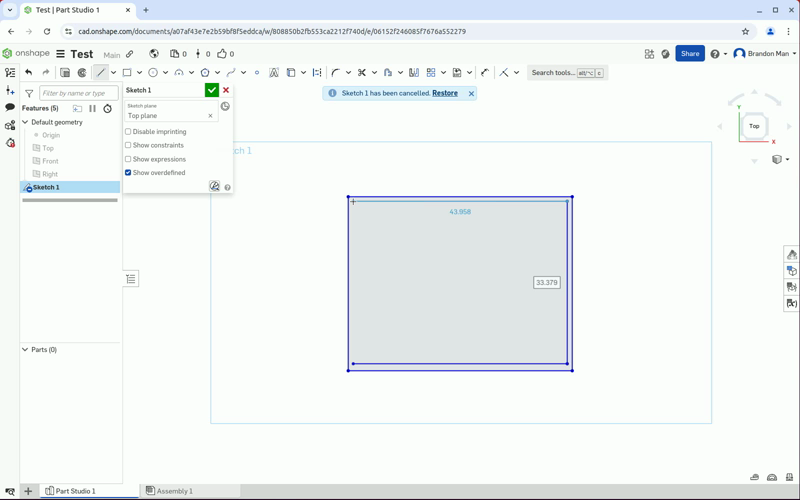
click(353, 201)
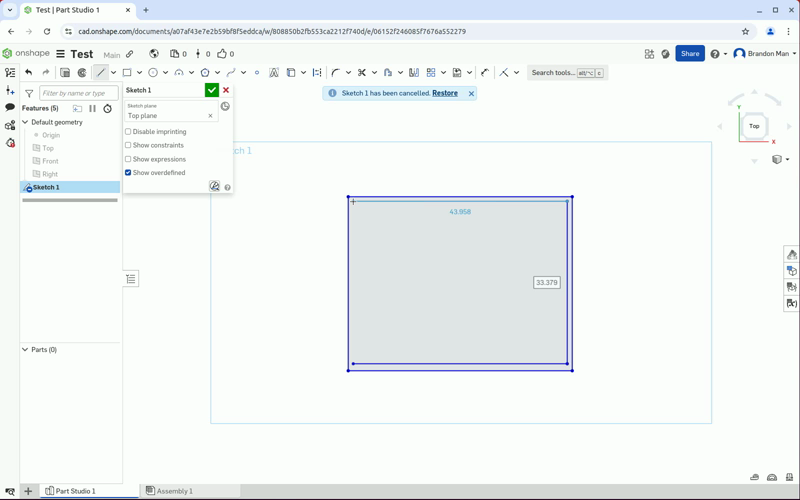
key_up(shift)
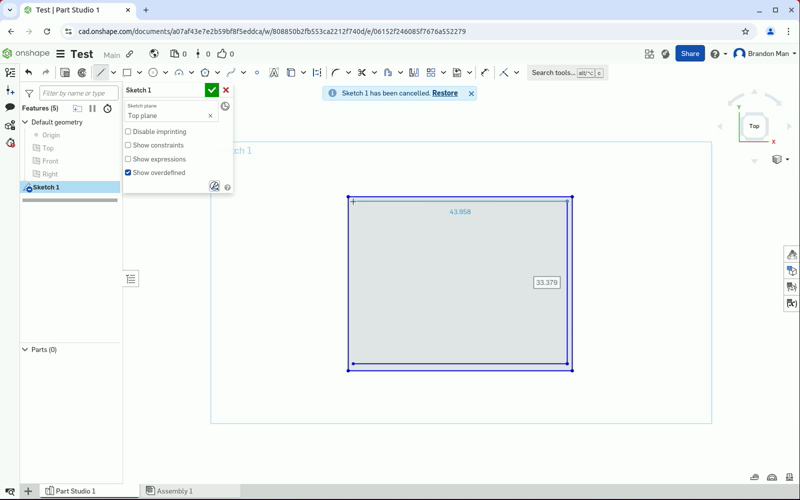
key_down(shift)
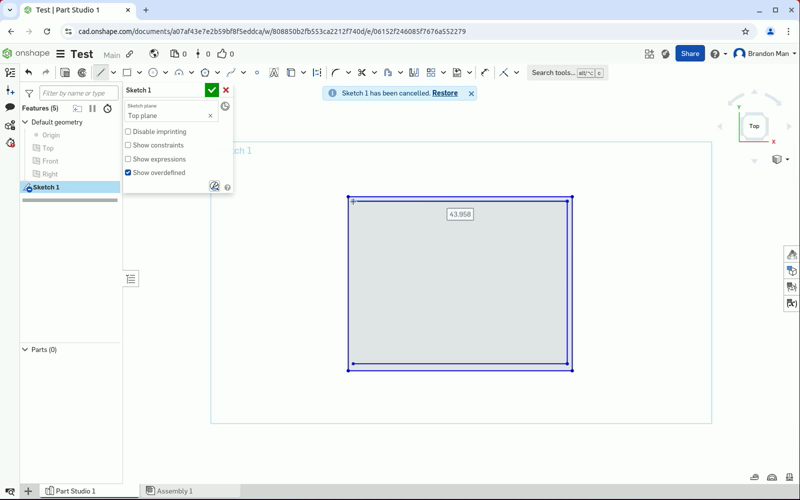
mouse_move(353, 363)
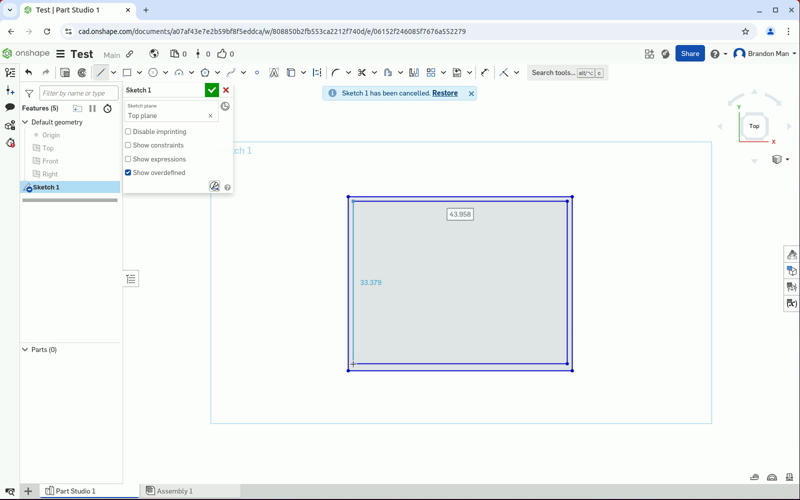
key_up(shift)
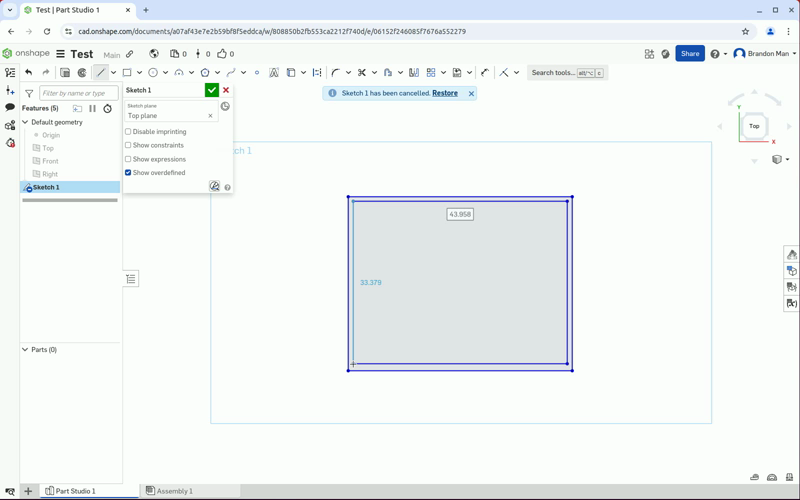
click(353, 363)
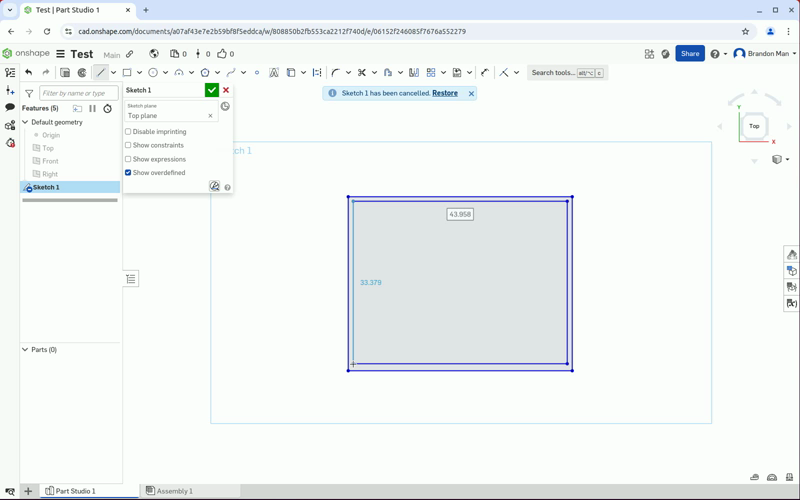
key(esc)
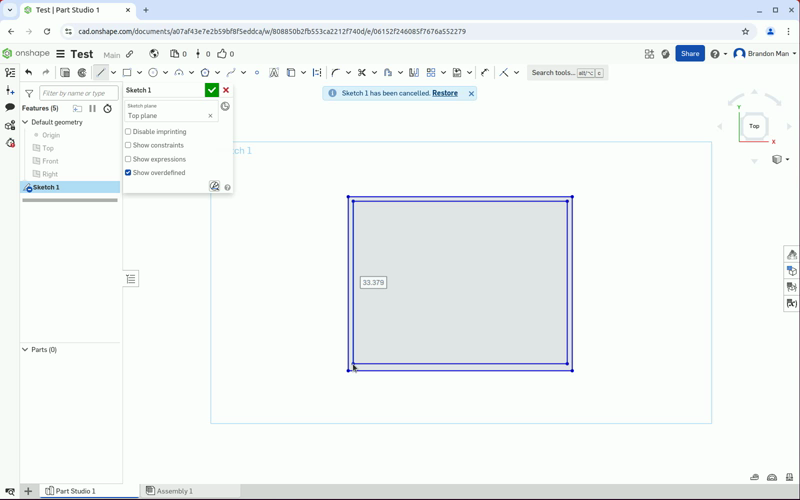
mouse_move(471, 367)
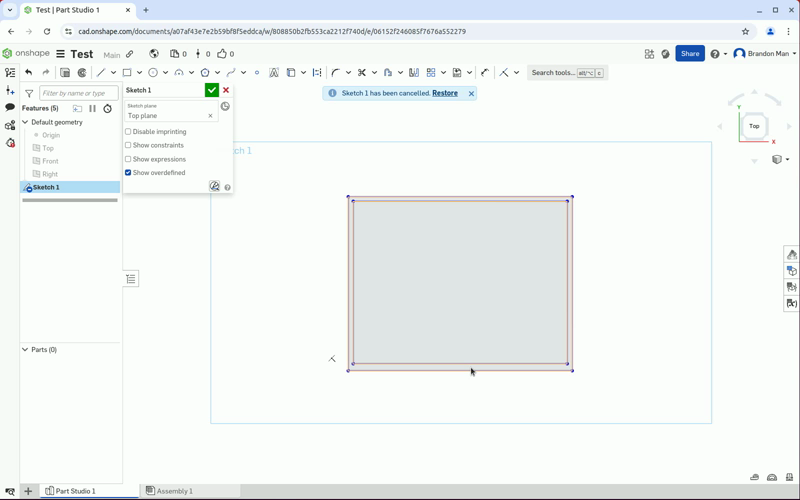
click(471, 367)
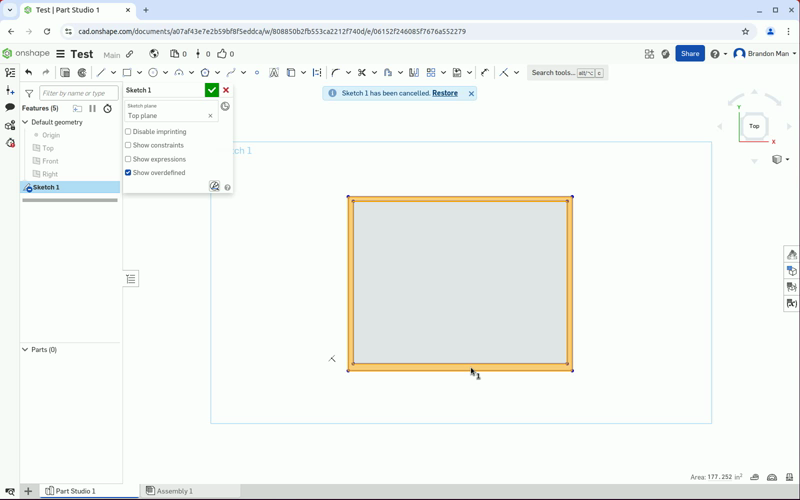
mouse_move(73, 352)
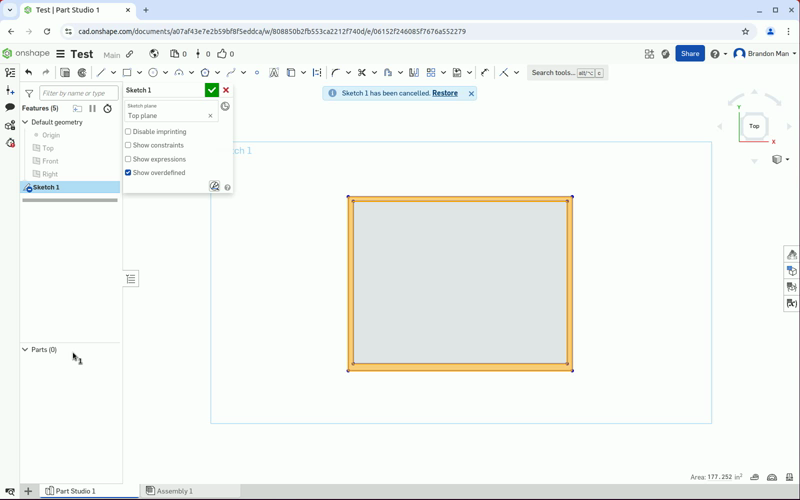
key(shift+y)
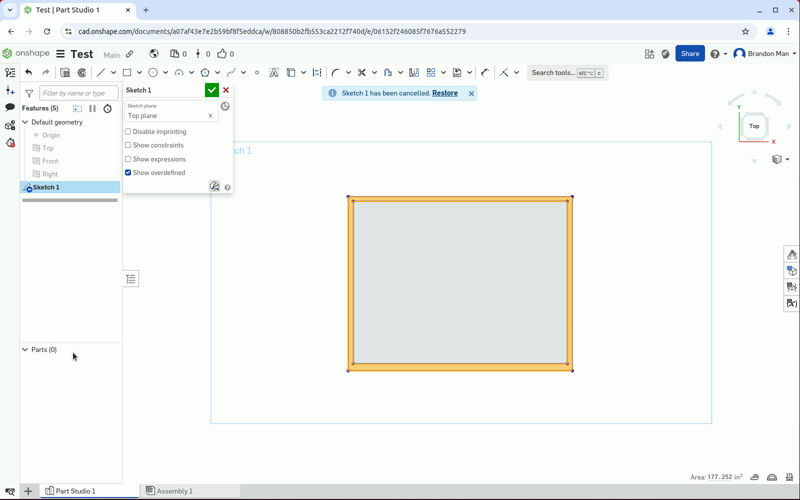
key(shift+e)
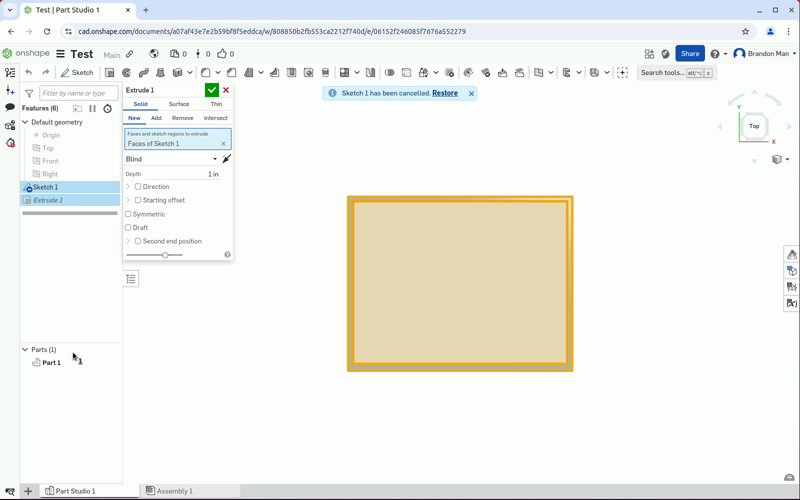
mouse_move(143, 106)
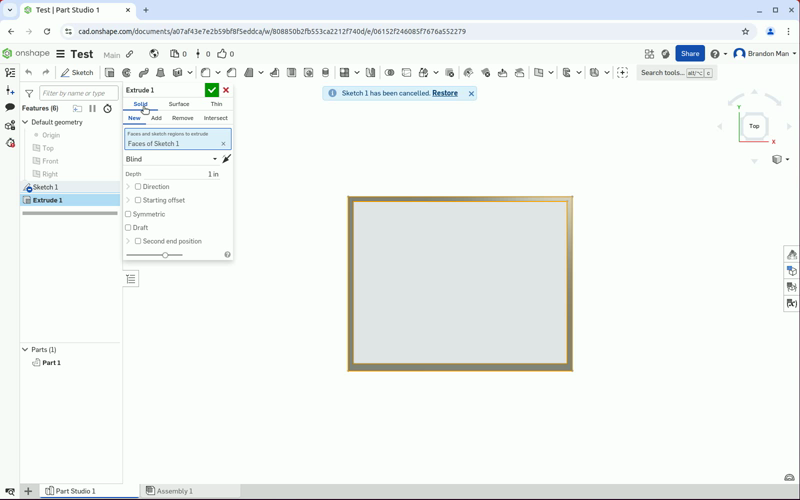
click(143, 106)
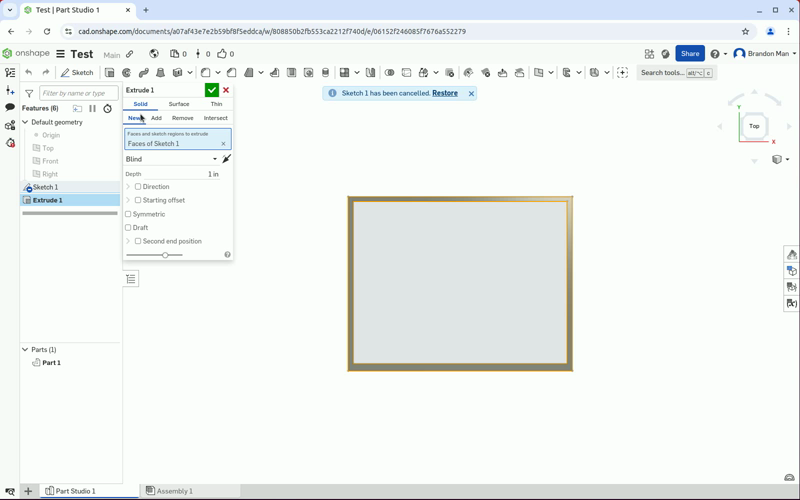
mouse_move(137, 120)
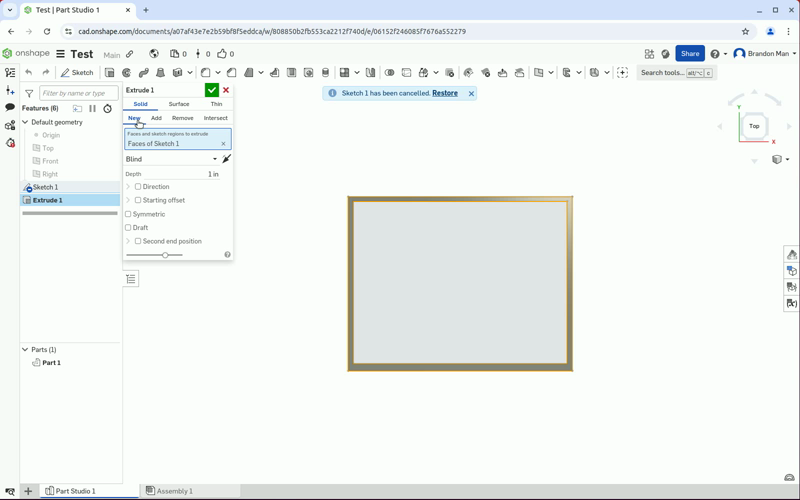
click(137, 120)
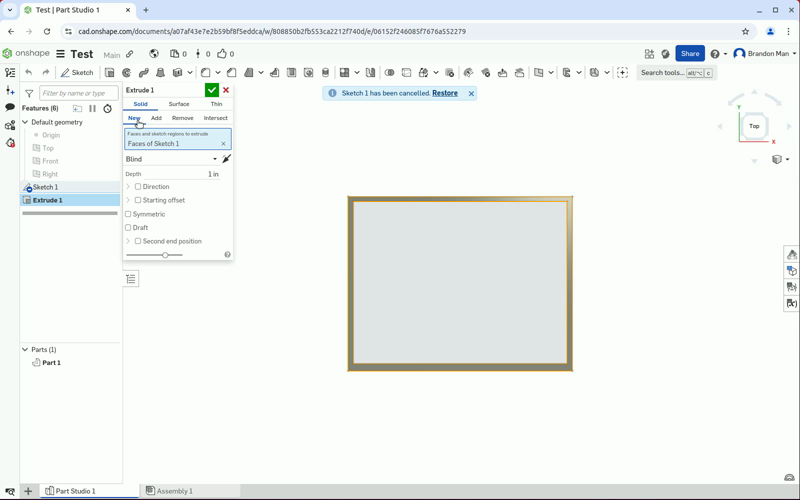
key(tab, 4)
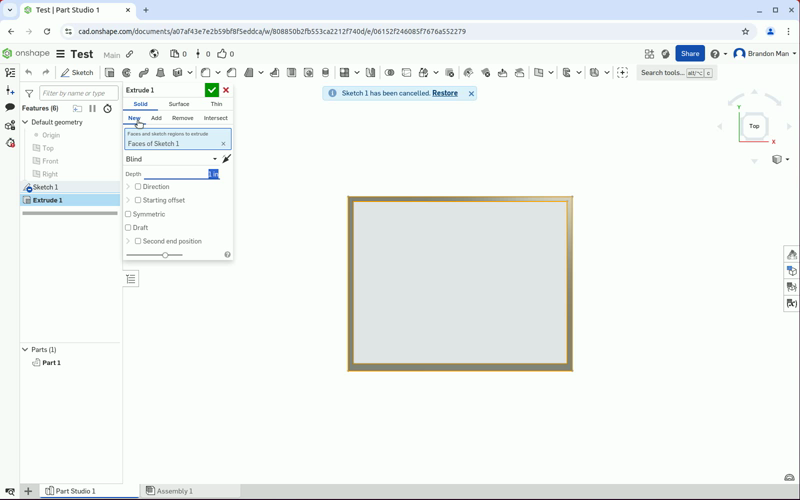
text(-4.814)
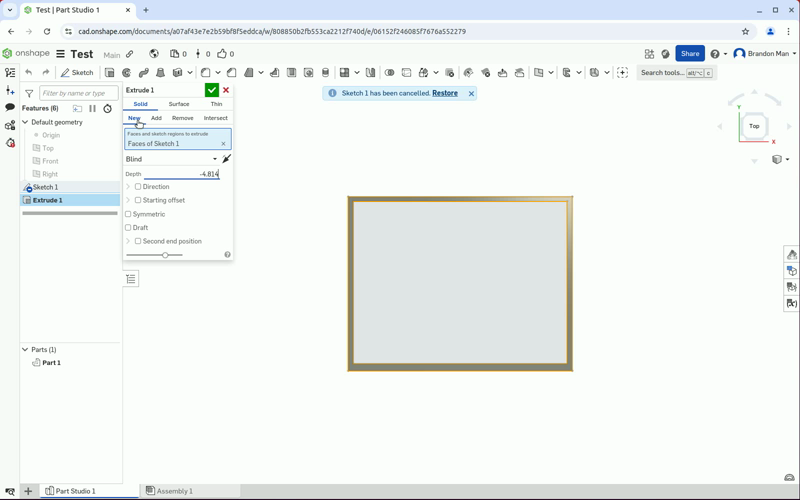
key(tab, 3)
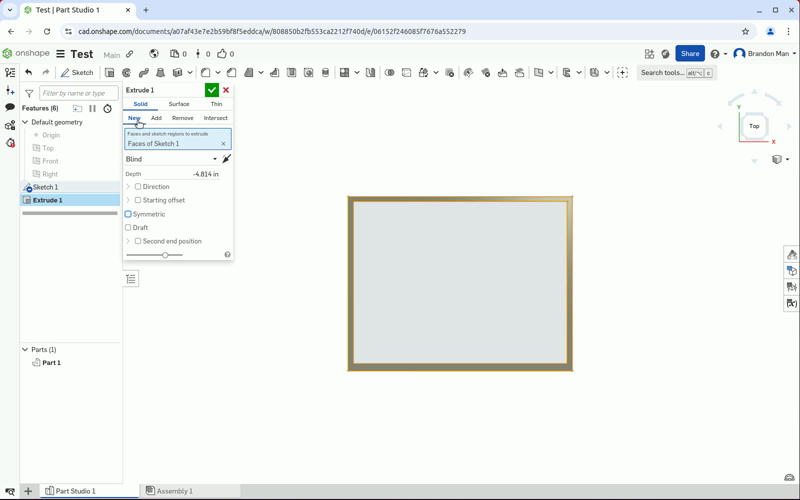
key(space)
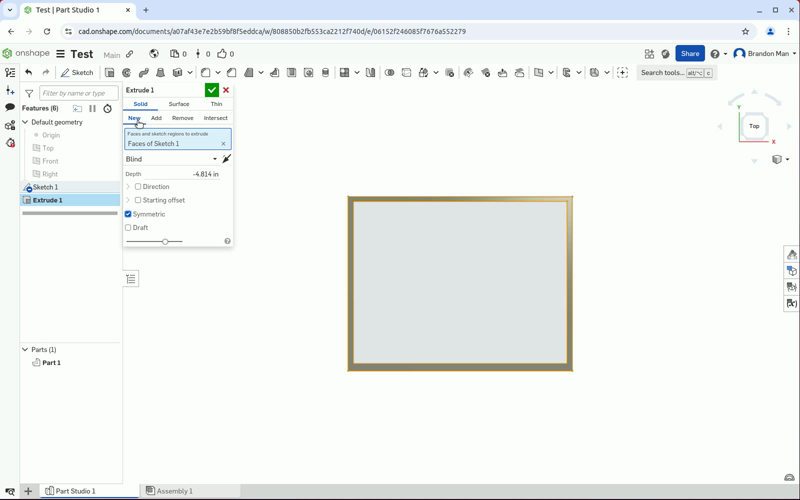
key(enter)
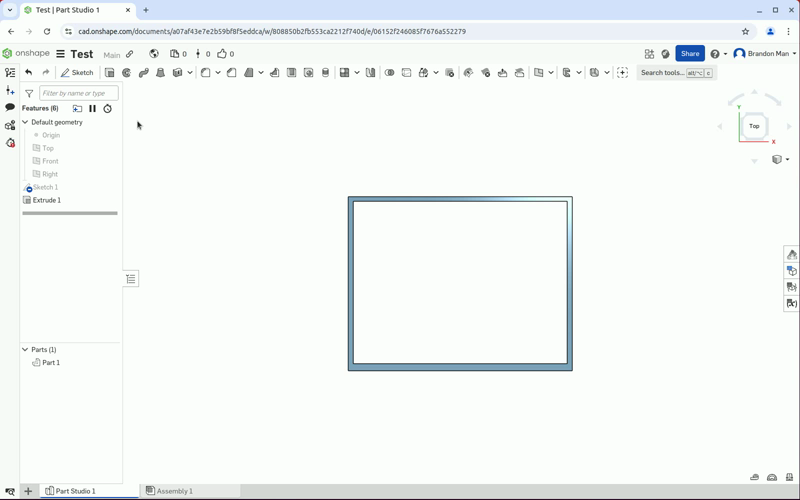
key(shift+h)
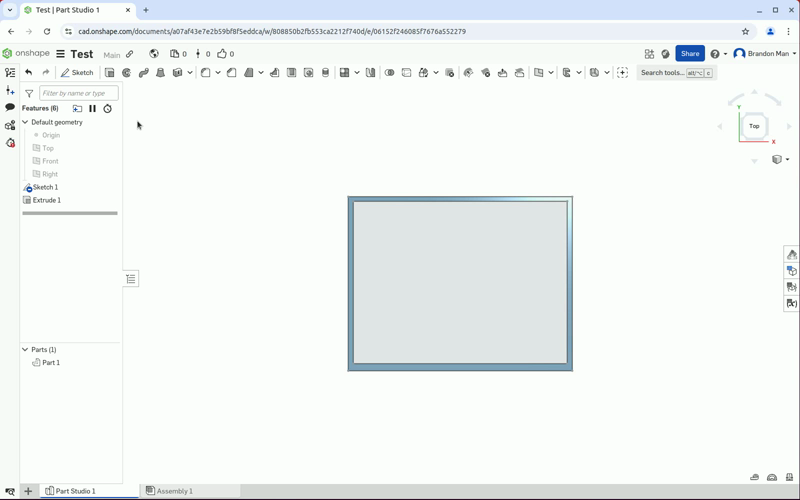
key(shift+h)
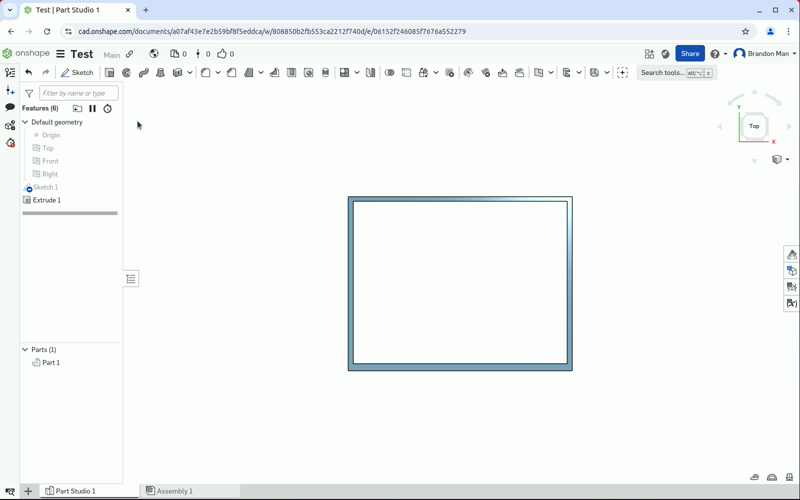
mouse_move(73, 189)
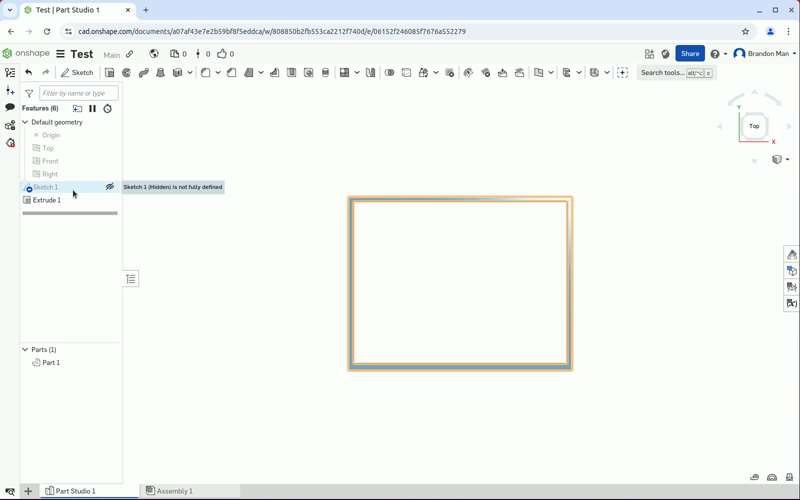
click(73, 189)
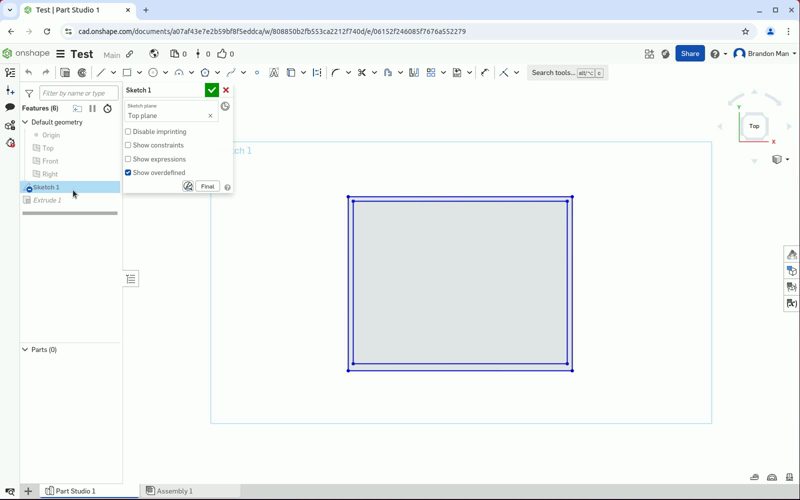
mouse_move(229, 92)
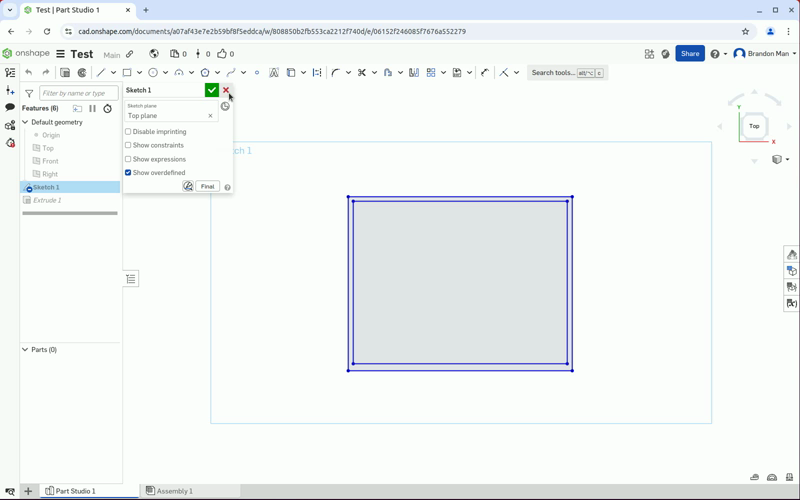
click(229, 92)
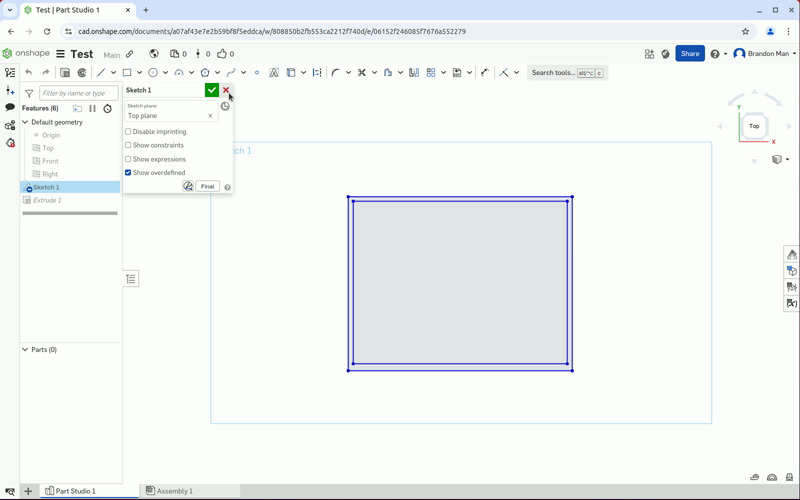
key(shift+s)
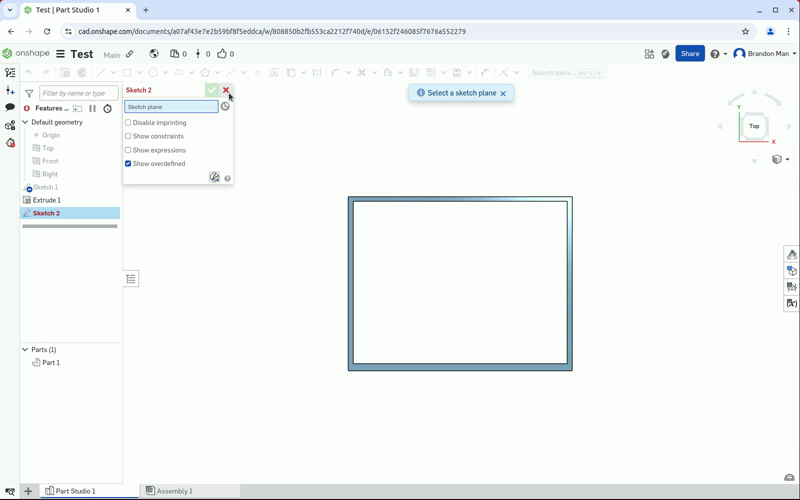
mouse_move(73, 150)
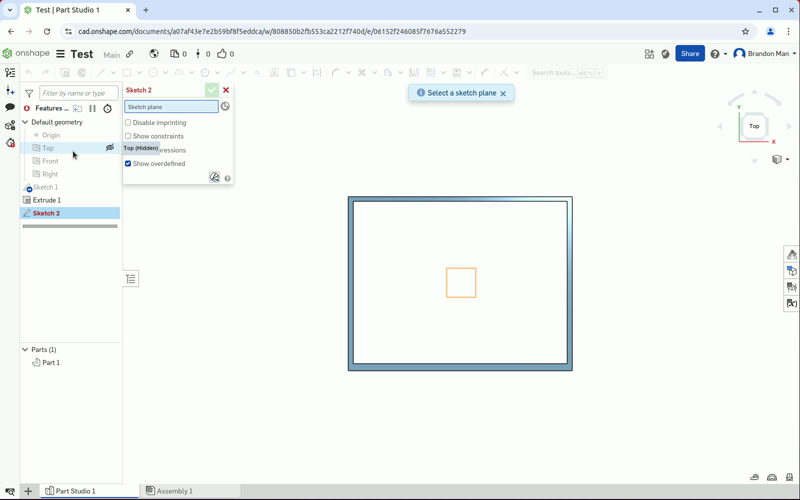
click(73, 150)
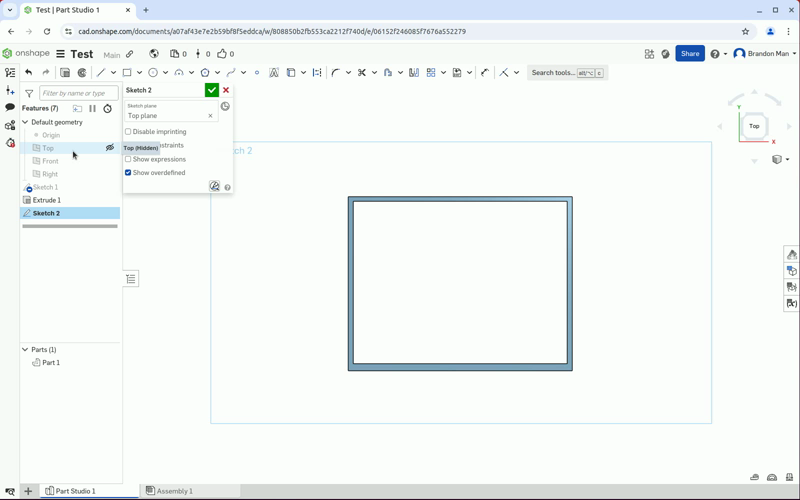
mouse_move(73, 352)
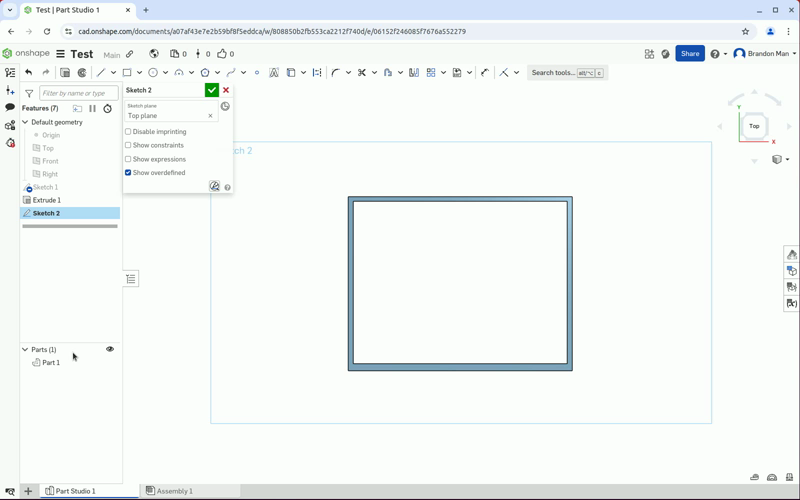
key(y)
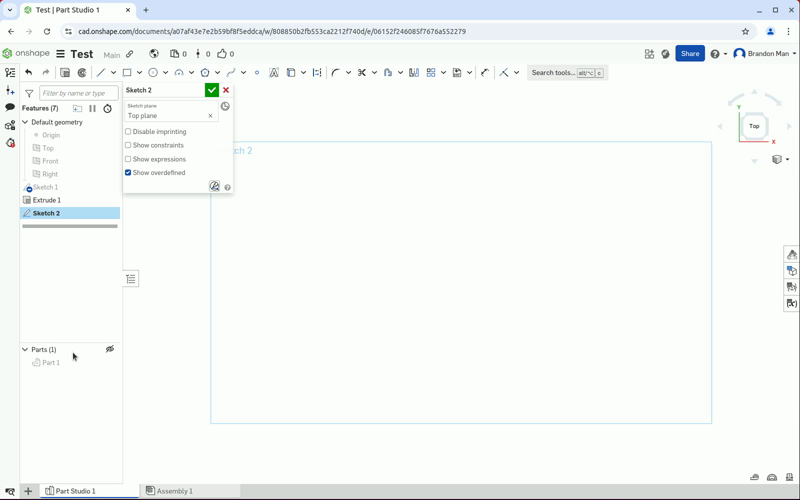
key(l)
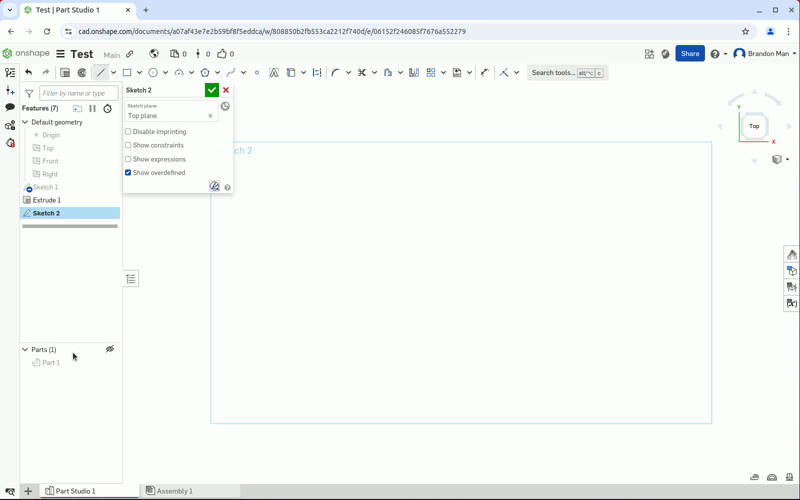
key_down(shift)
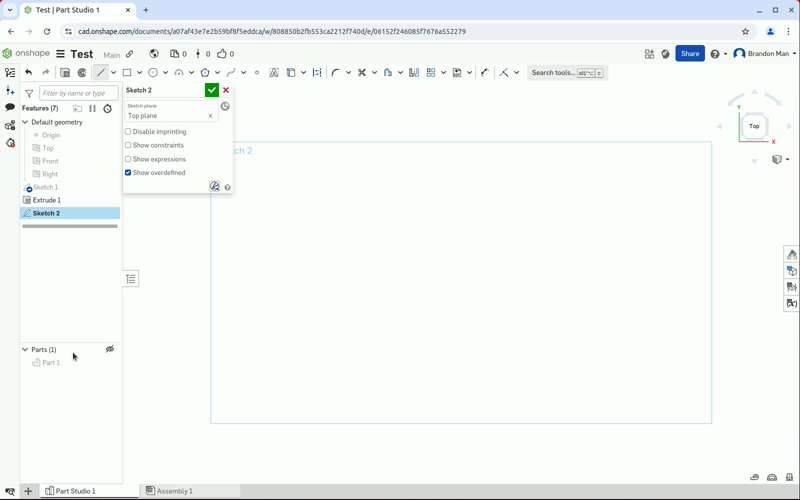
mouse_move(352, 365)
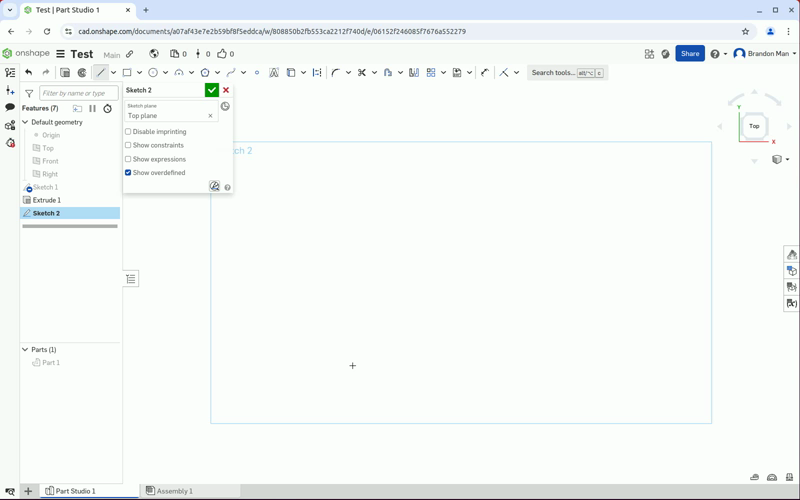
click(352, 365)
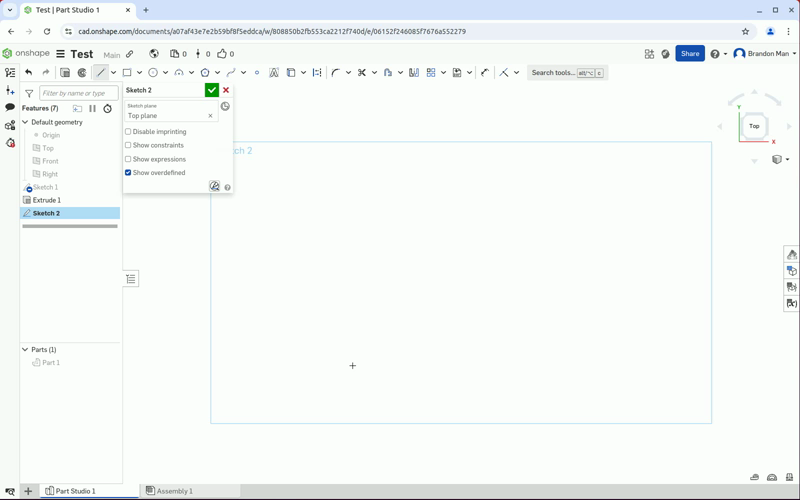
key_up(shift)
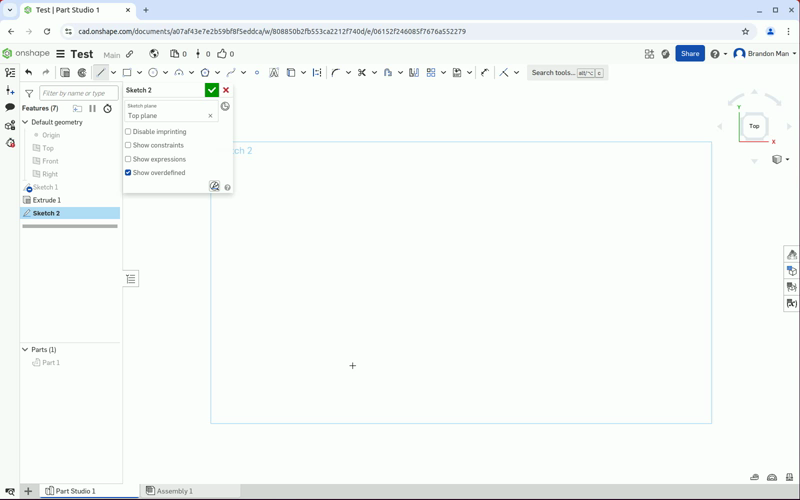
key_down(shift)
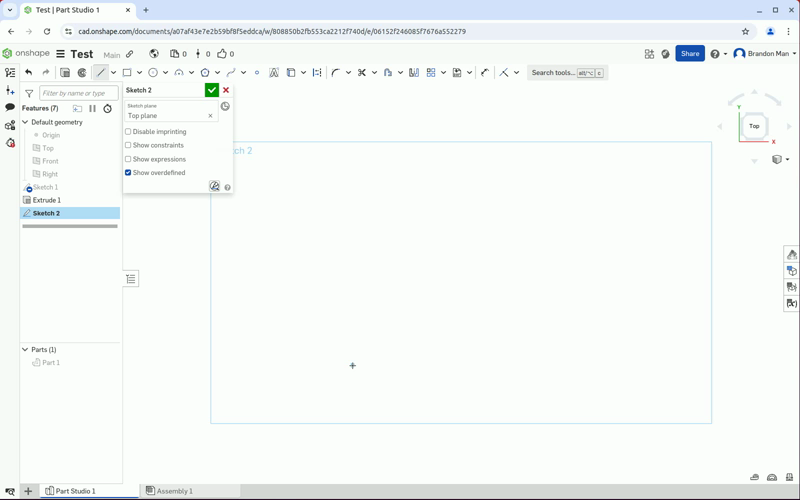
mouse_move(566, 365)
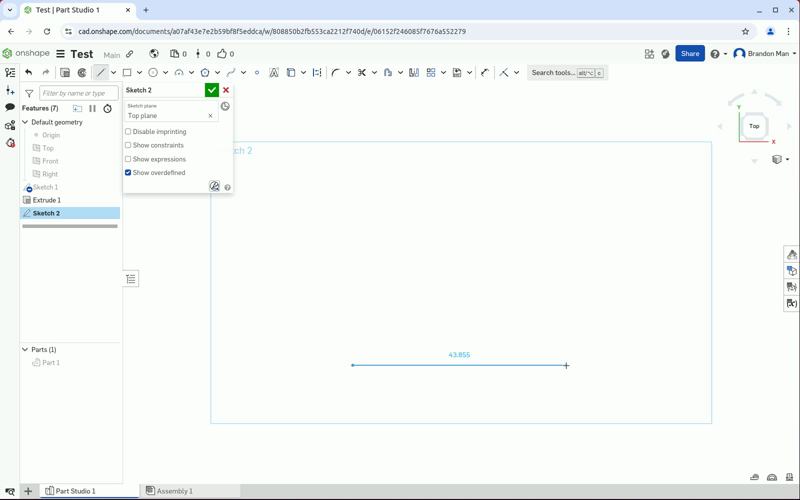
click(566, 365)
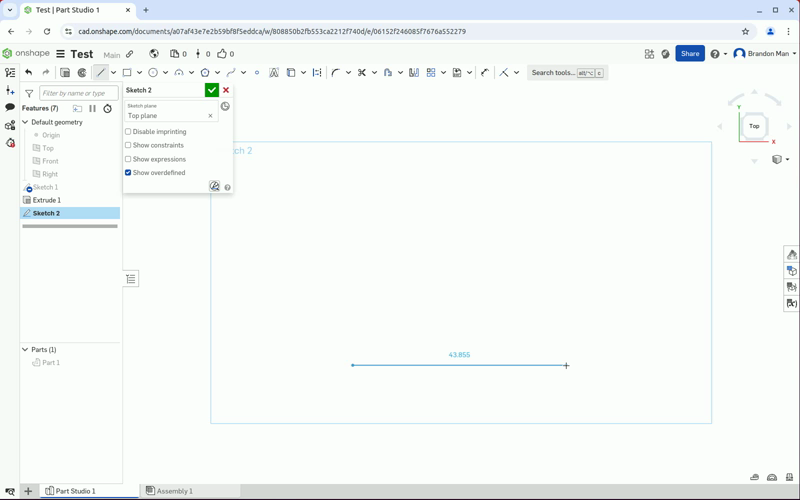
key_up(shift)
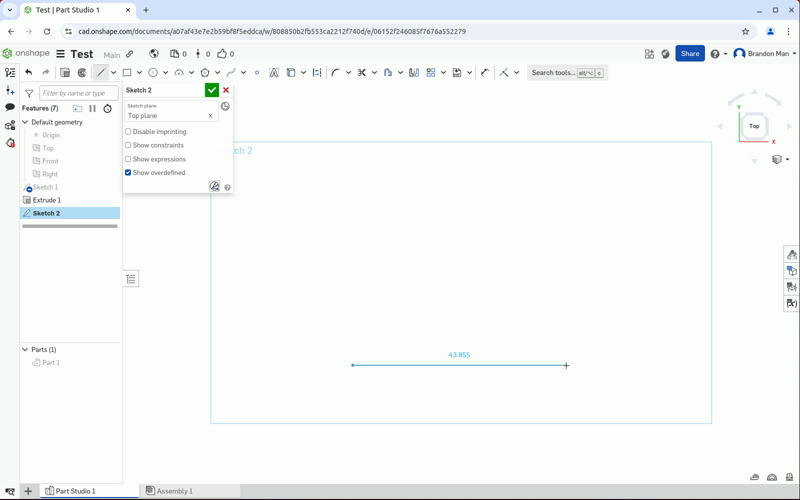
key_down(shift)
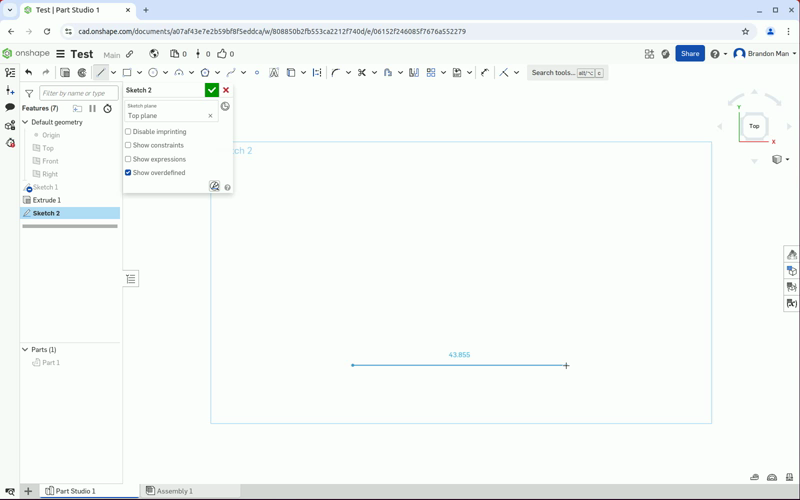
mouse_move(566, 203)
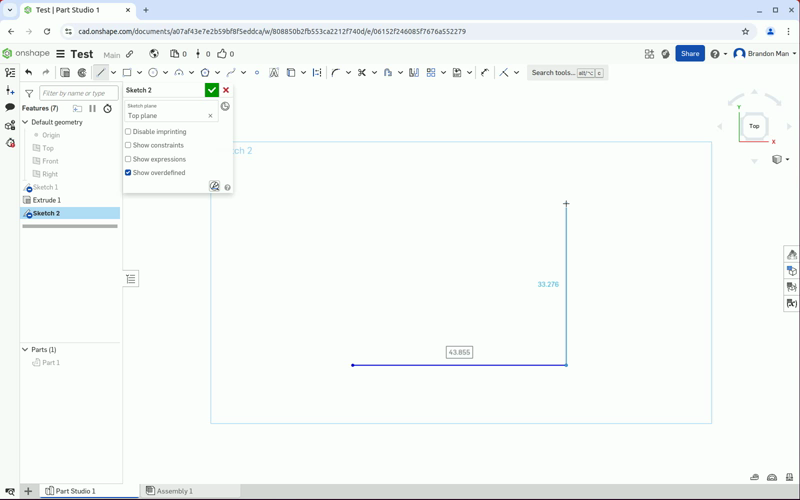
click(566, 203)
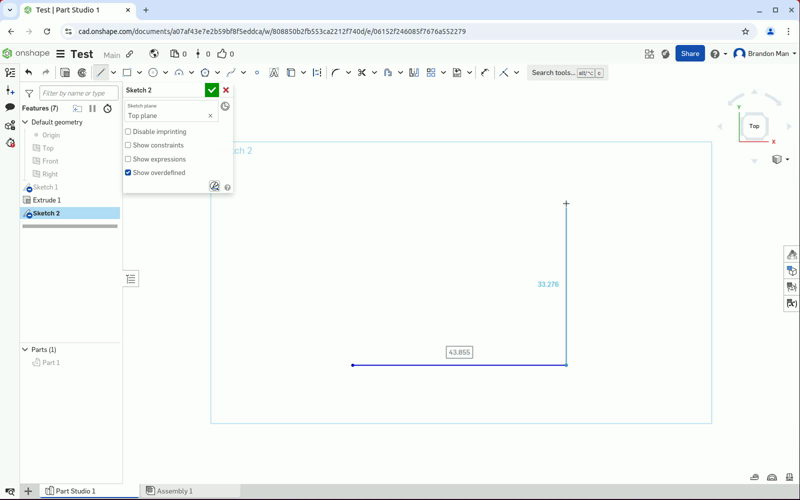
key_up(shift)
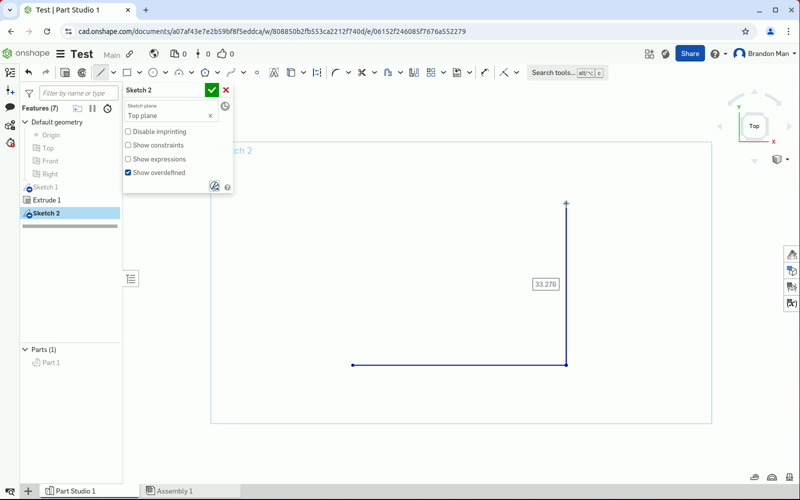
key_down(shift)
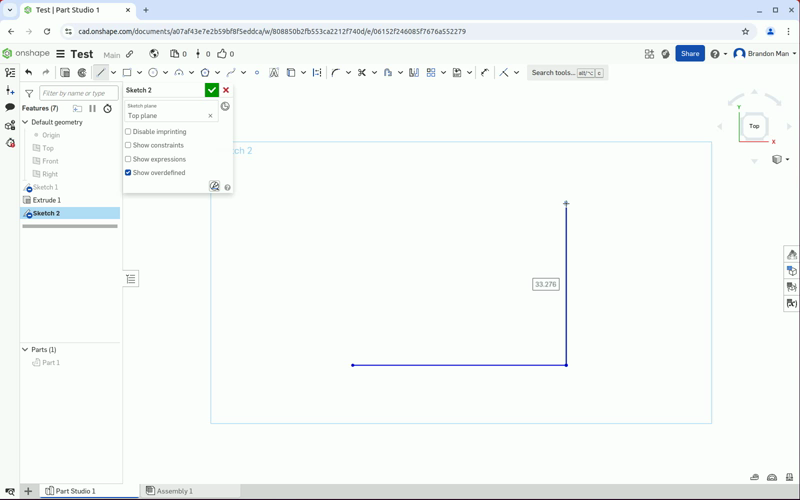
mouse_move(352, 203)
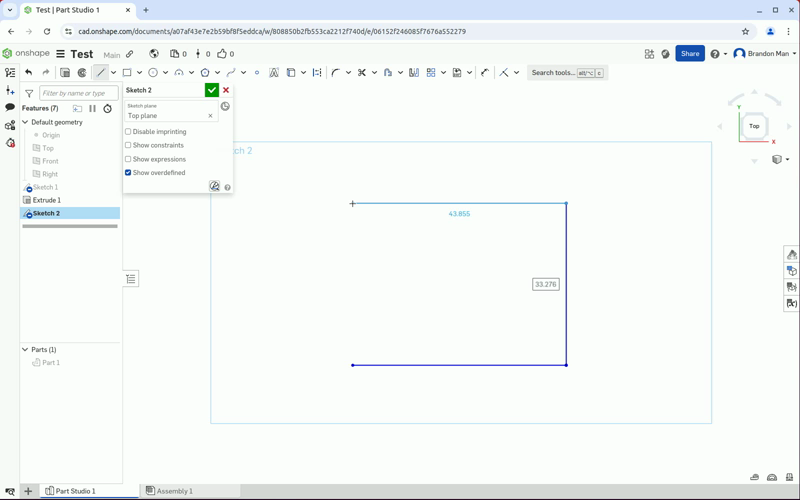
click(352, 203)
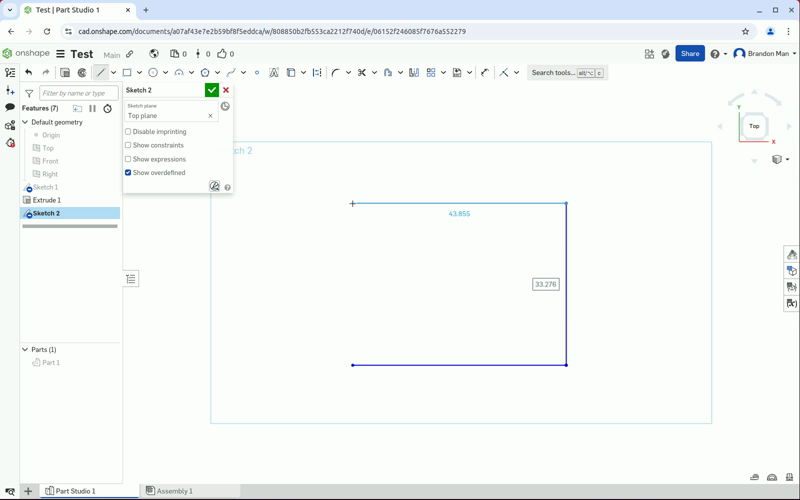
key_up(shift)
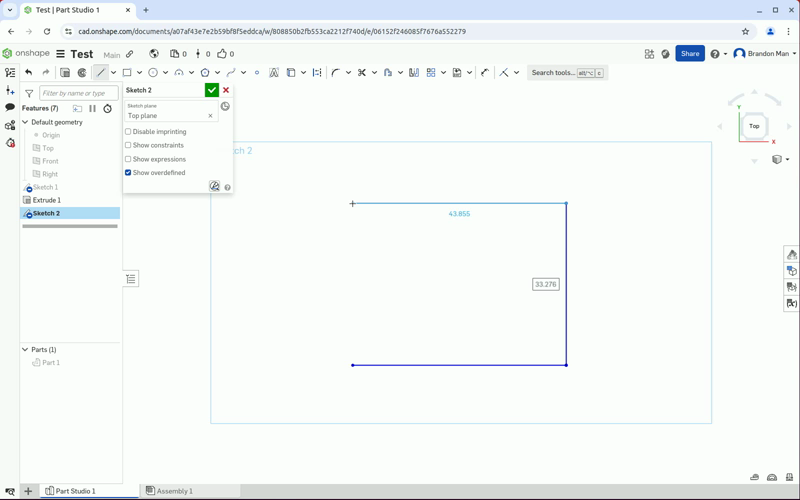
key_down(shift)
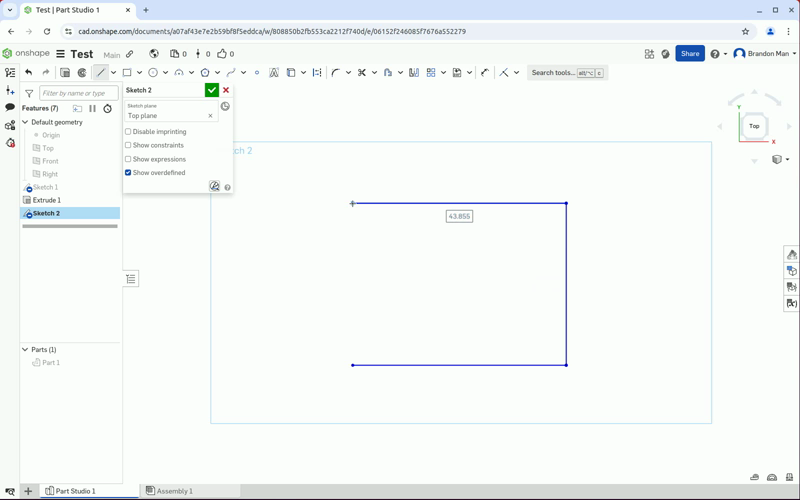
mouse_move(352, 365)
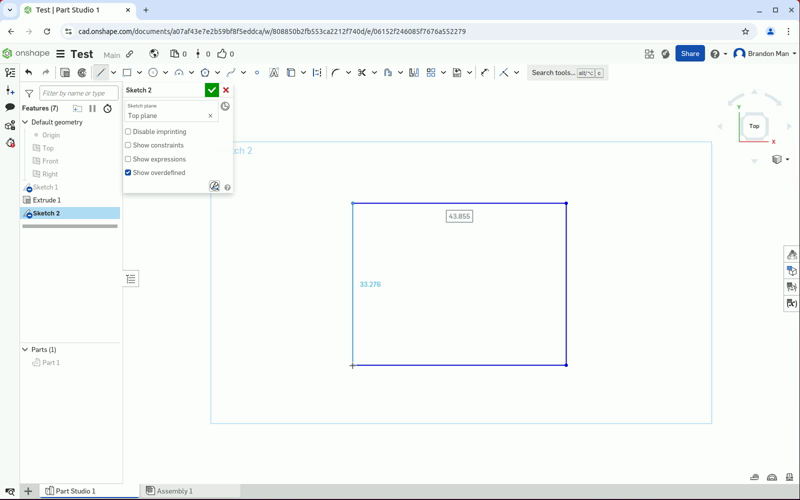
key_up(shift)
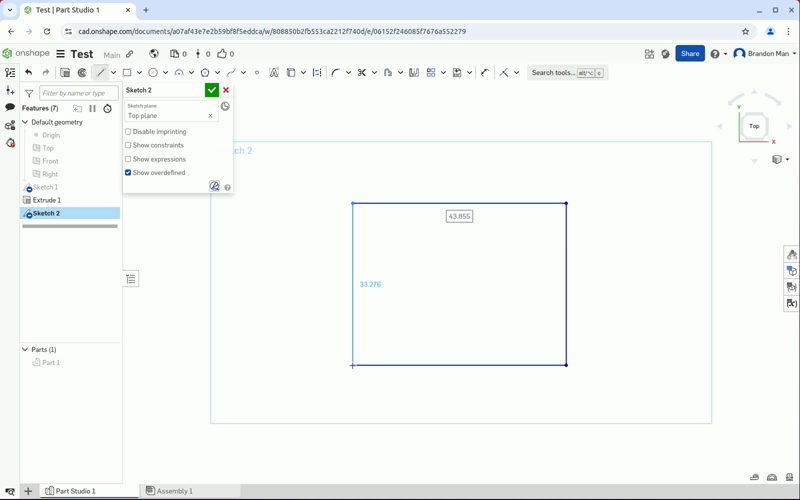
click(352, 365)
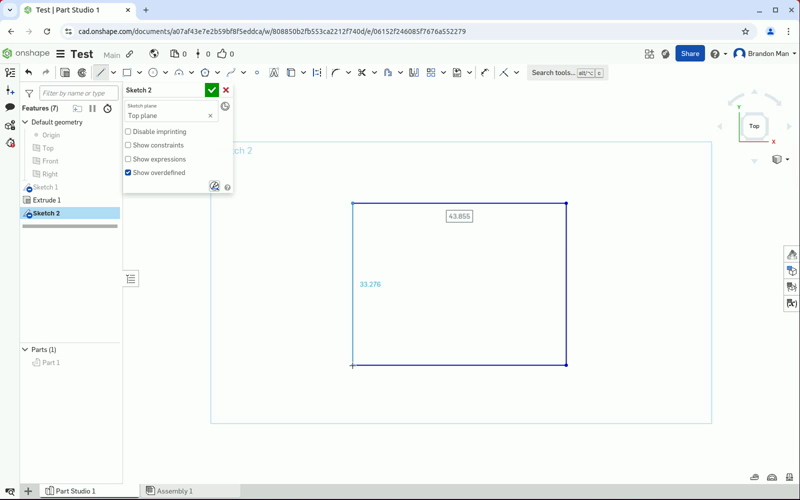
key(esc)
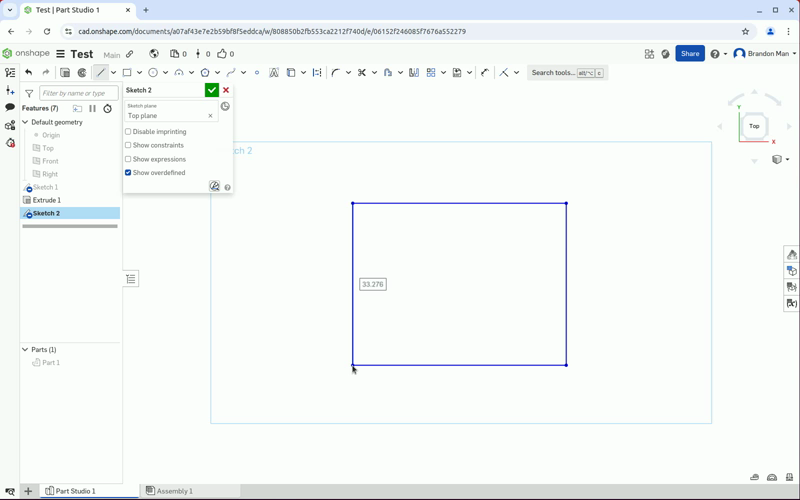
key(l)
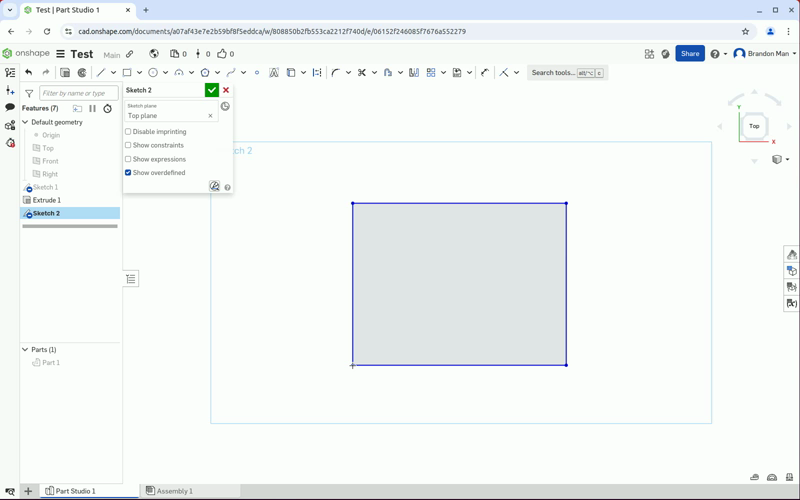
key_down(shift)
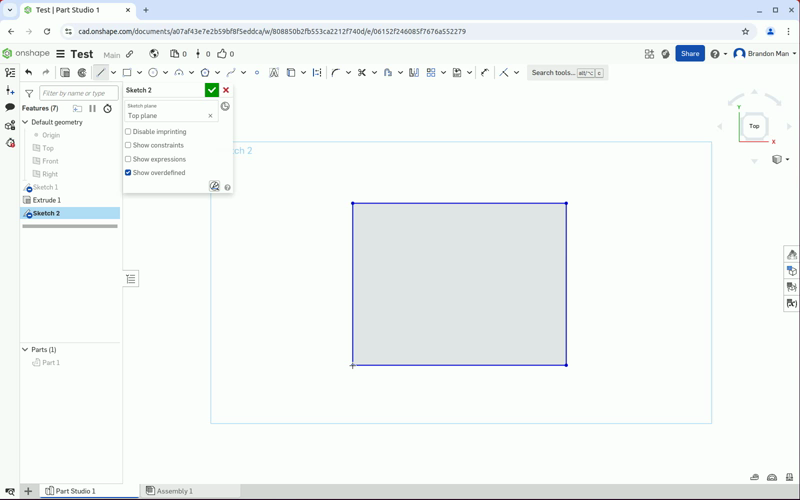
mouse_move(359, 360)
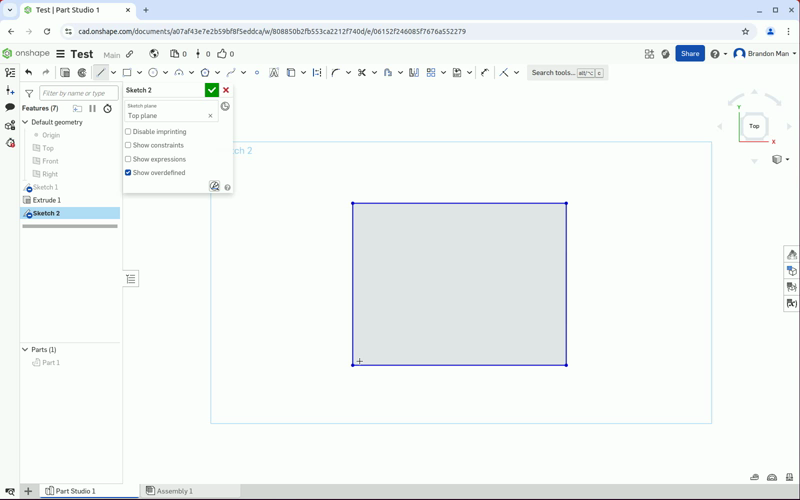
click(359, 360)
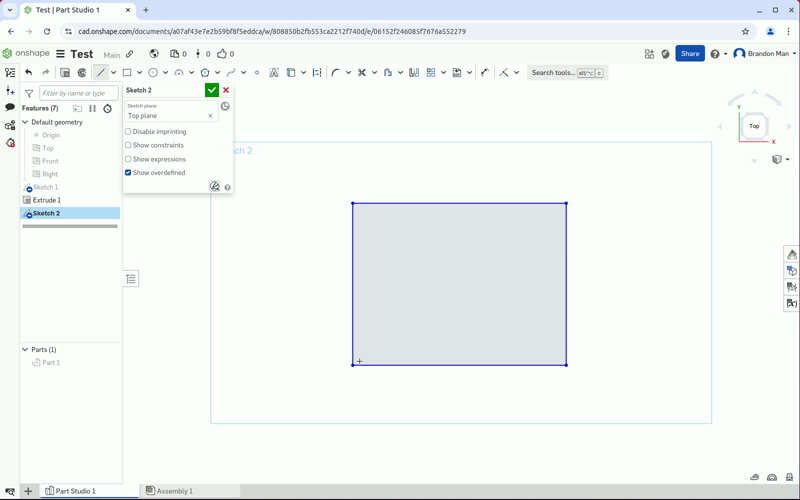
key_up(shift)
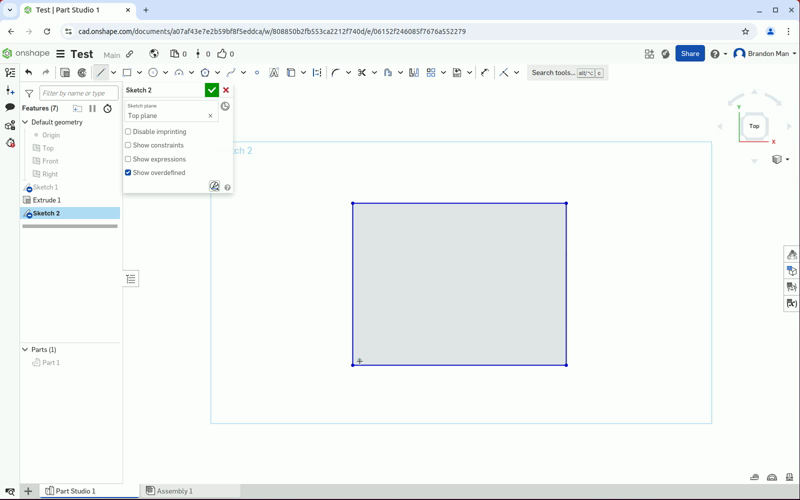
key_down(shift)
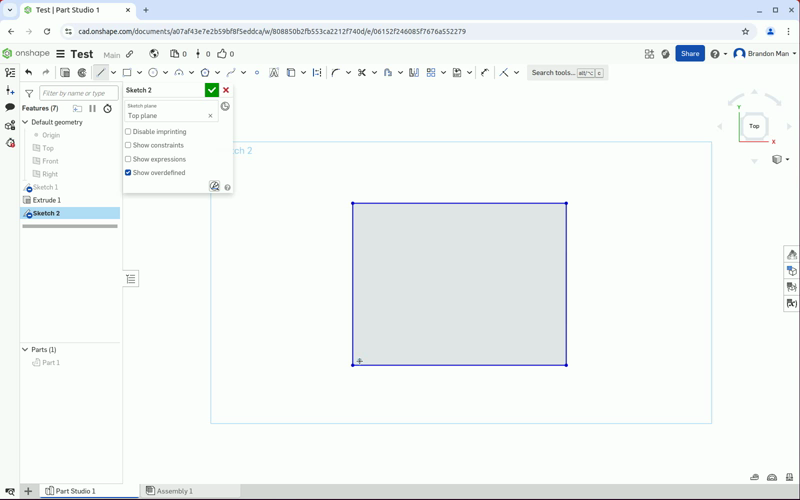
mouse_move(559, 360)
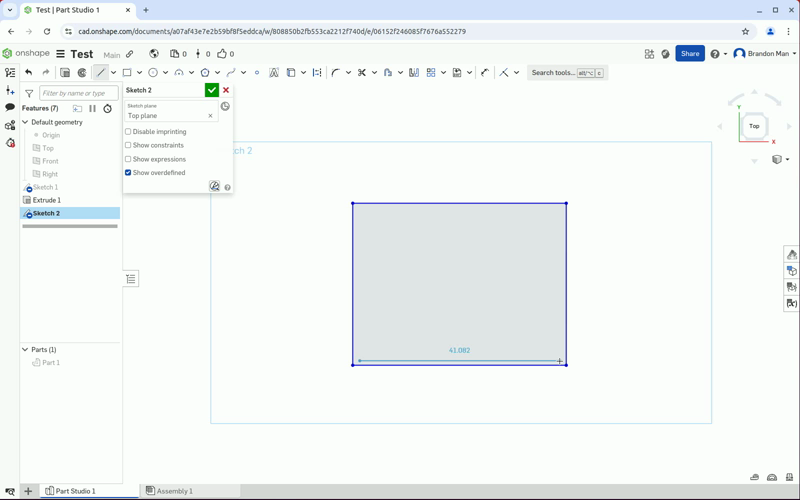
click(559, 360)
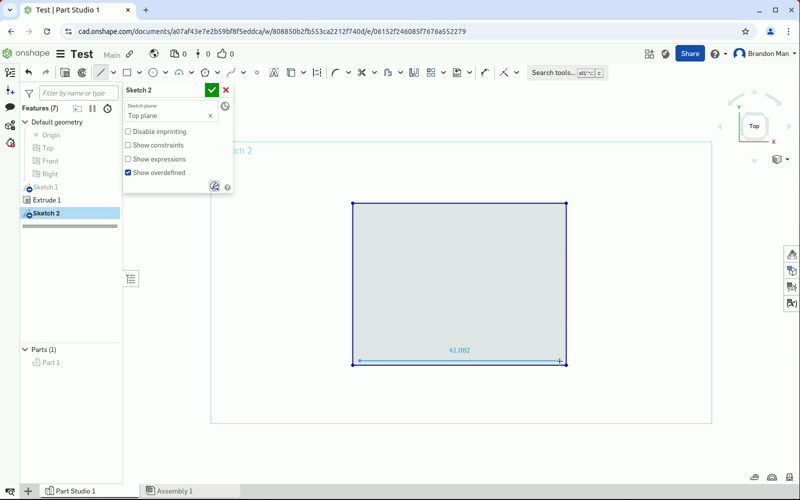
key_up(shift)
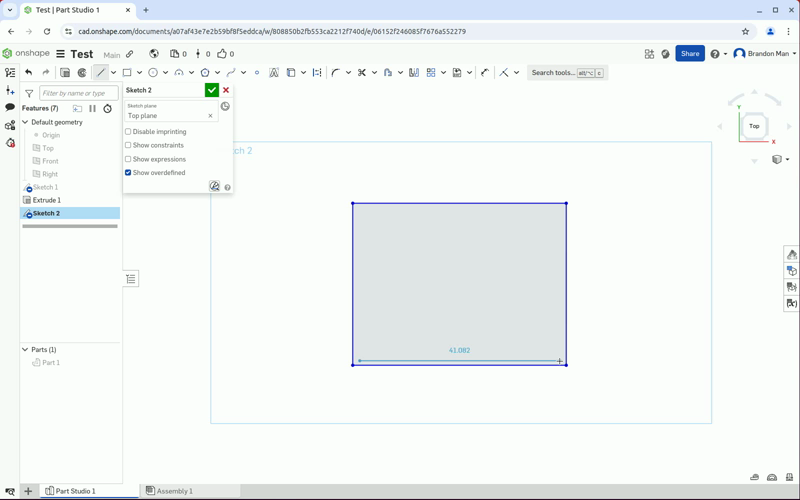
key_down(shift)
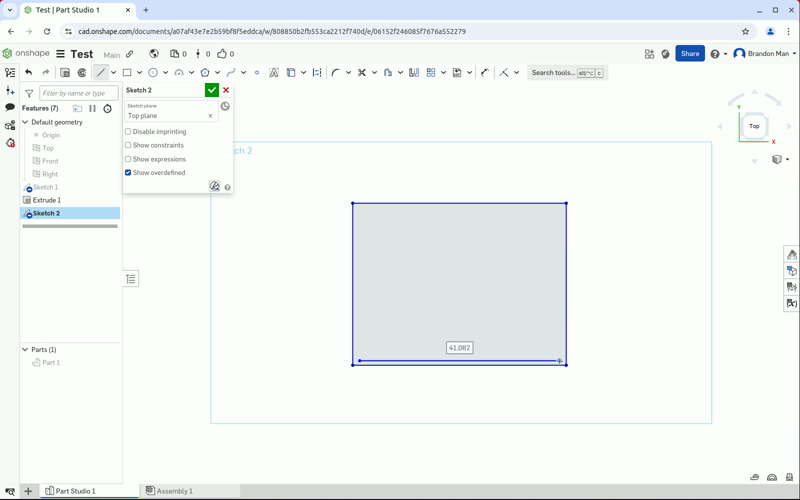
mouse_move(559, 207)
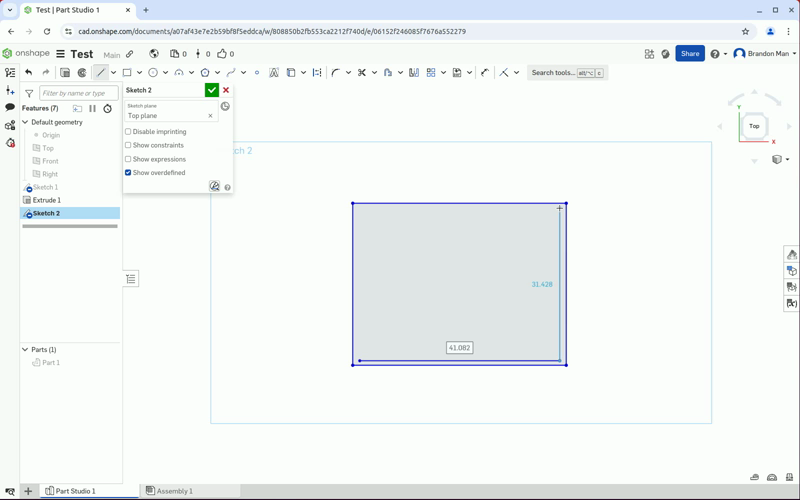
click(559, 207)
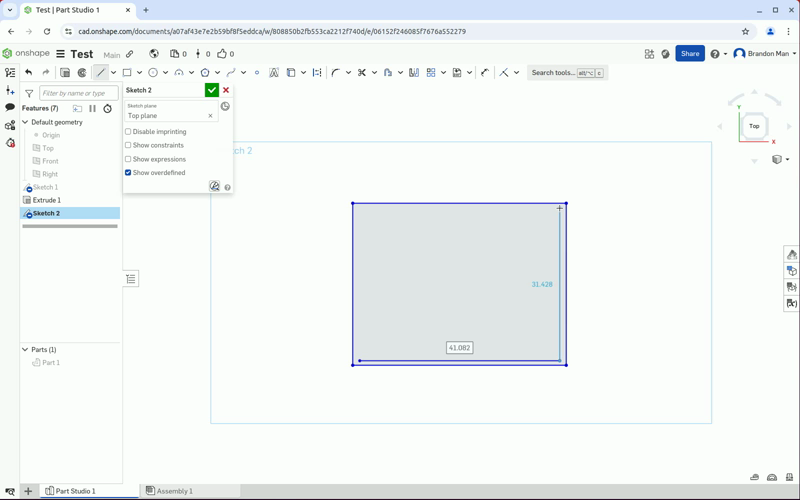
key_up(shift)
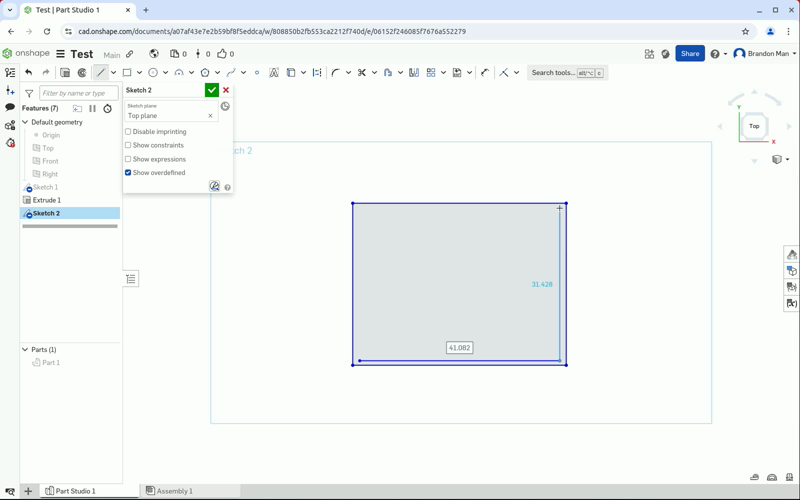
key_down(shift)
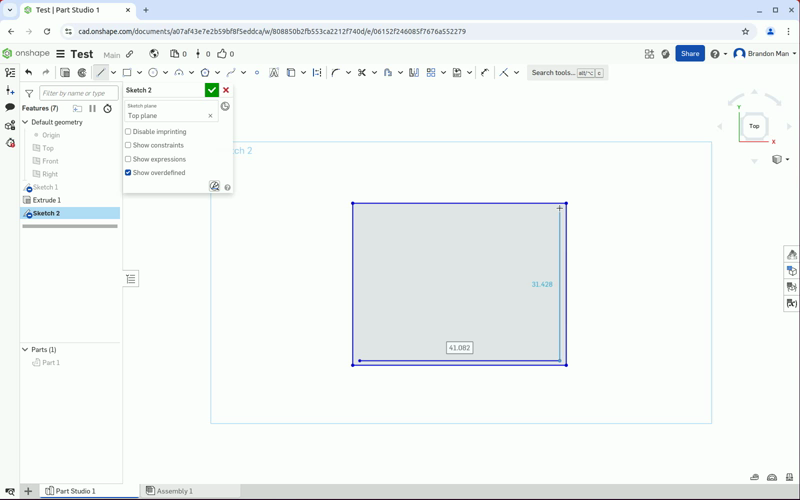
mouse_move(359, 207)
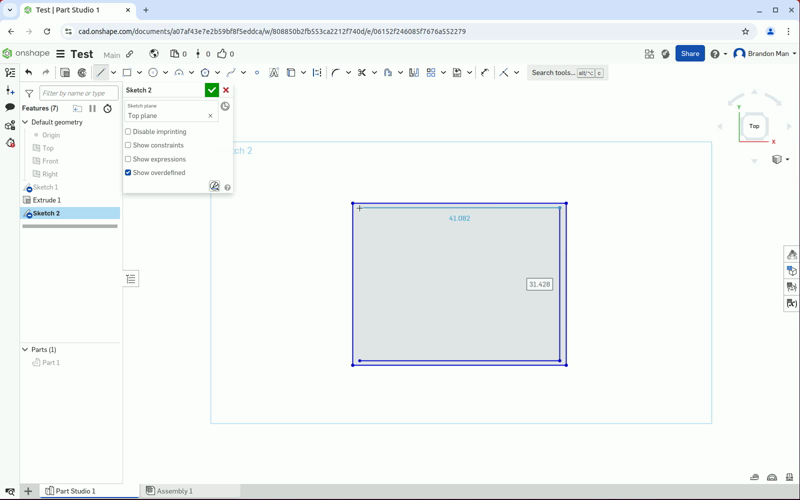
click(359, 207)
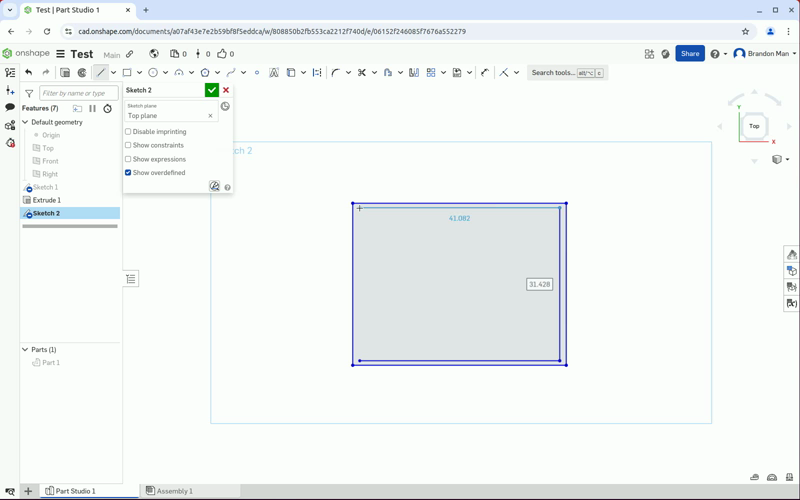
key_up(shift)
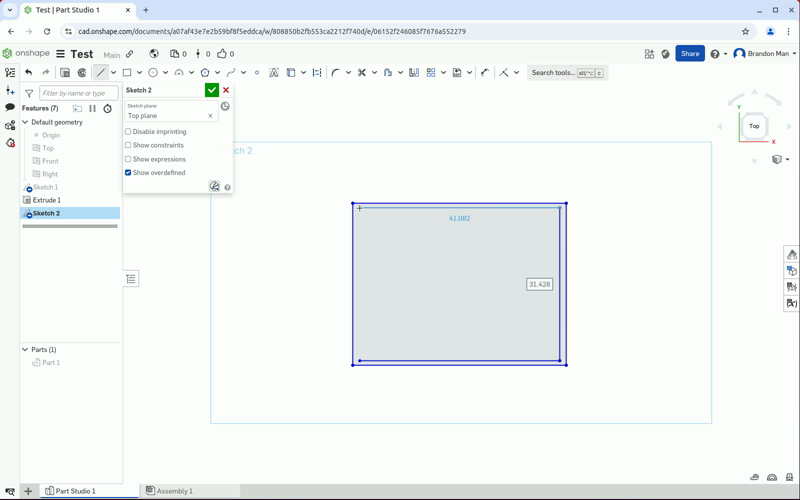
key_down(shift)
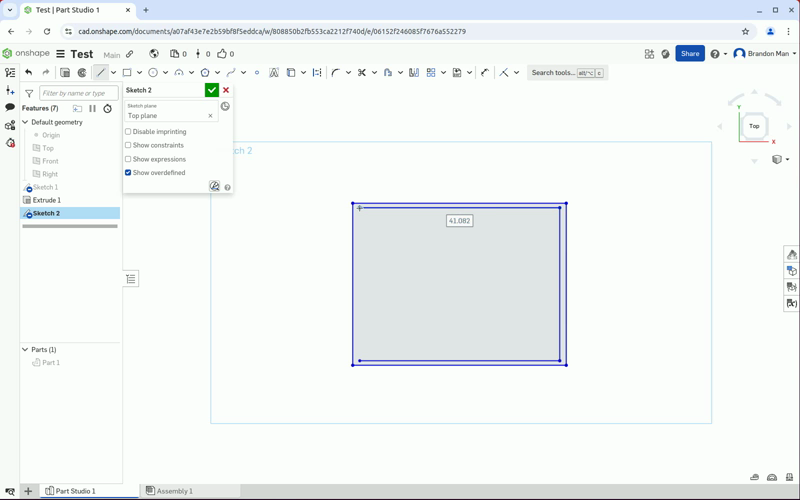
mouse_move(359, 360)
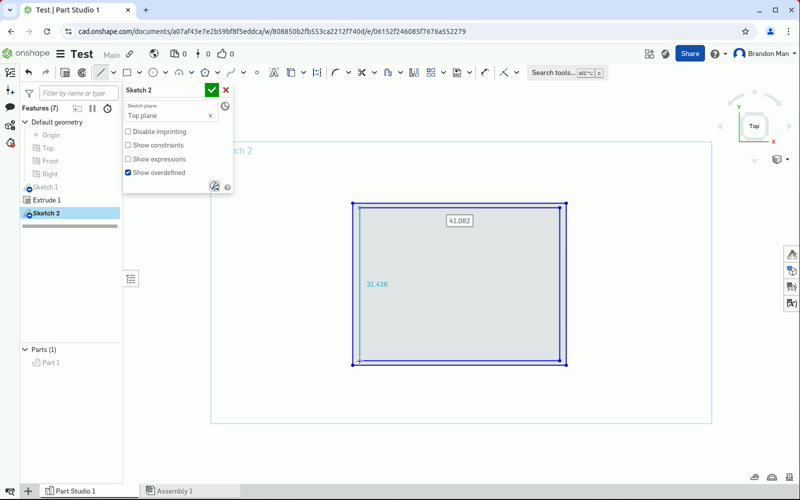
key_up(shift)
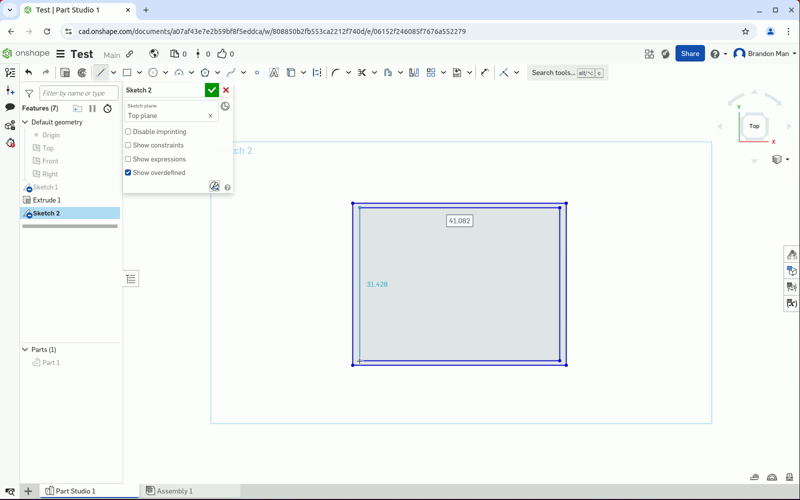
click(359, 360)
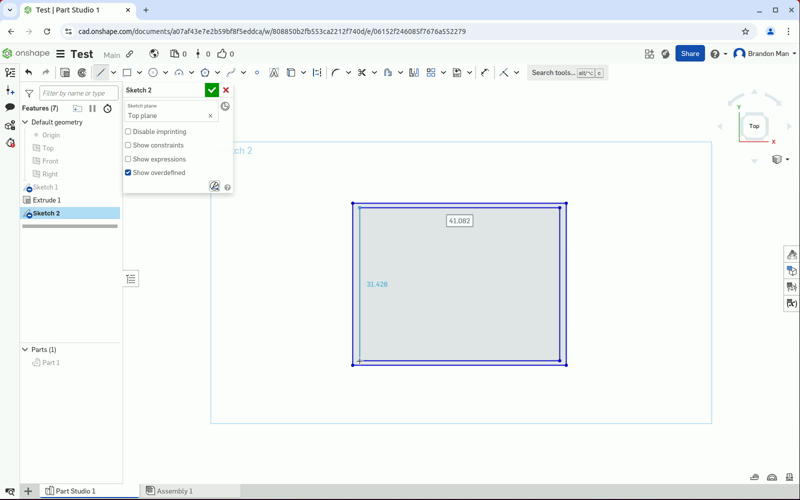
key(esc)
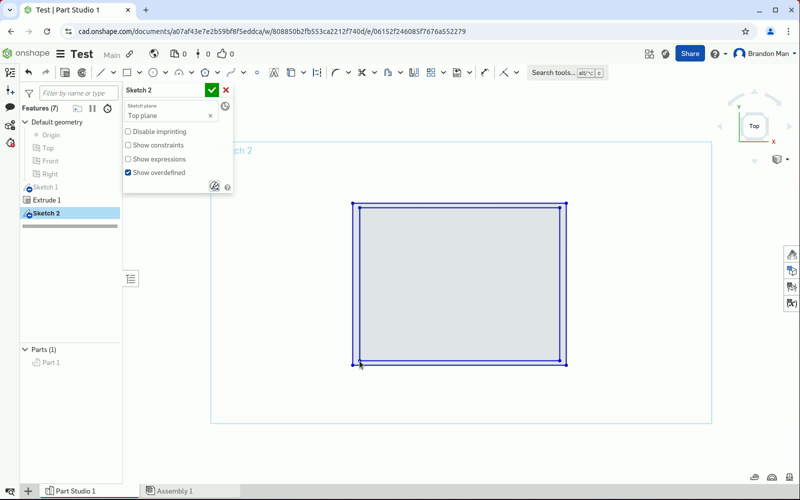
mouse_move(355, 238)
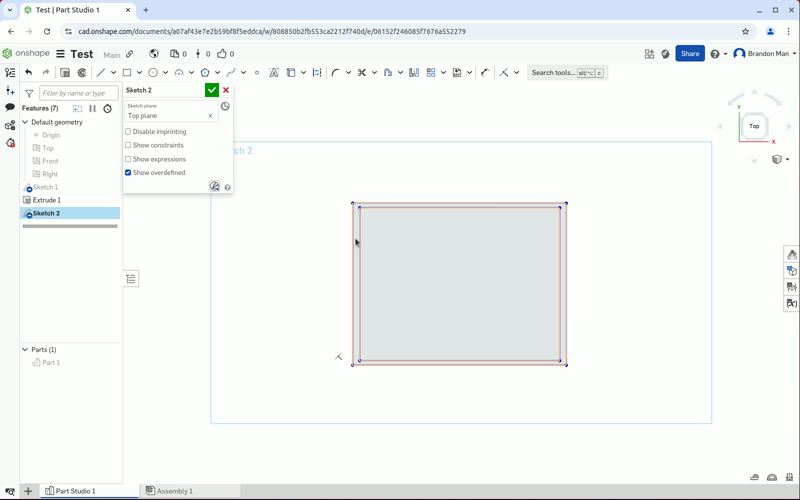
click(355, 238)
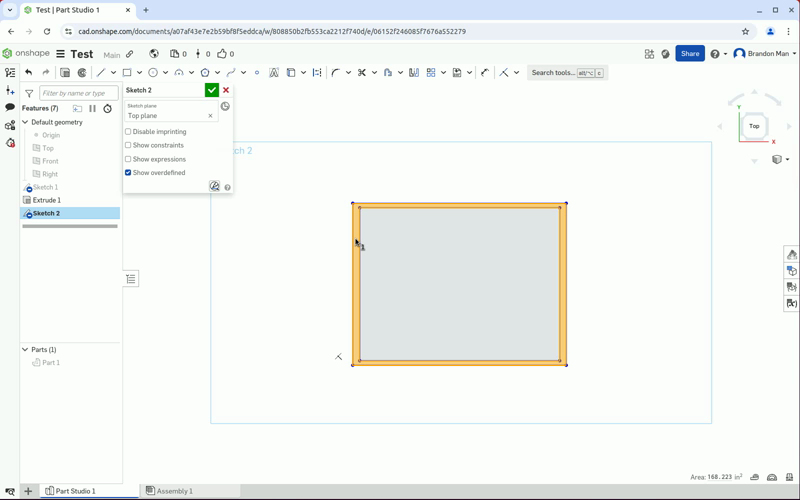
mouse_move(73, 352)
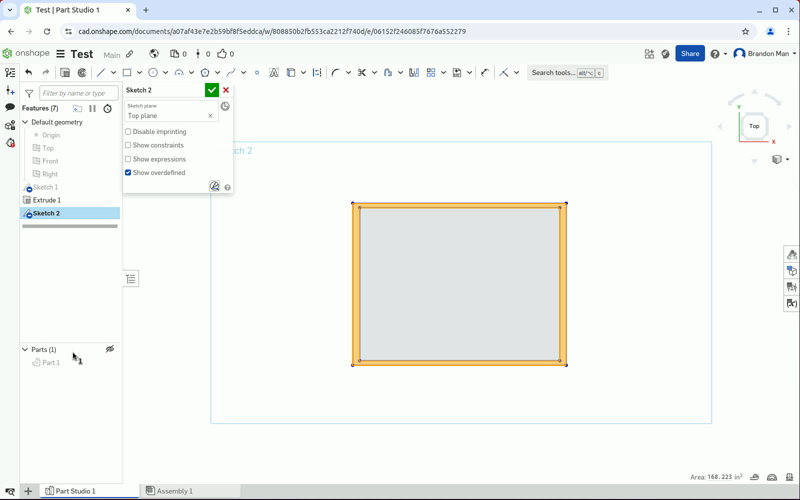
key(shift+y)
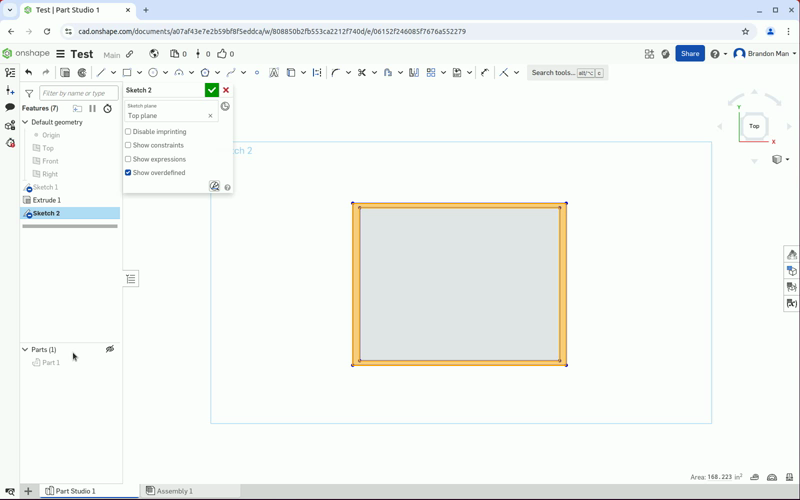
key(shift+e)
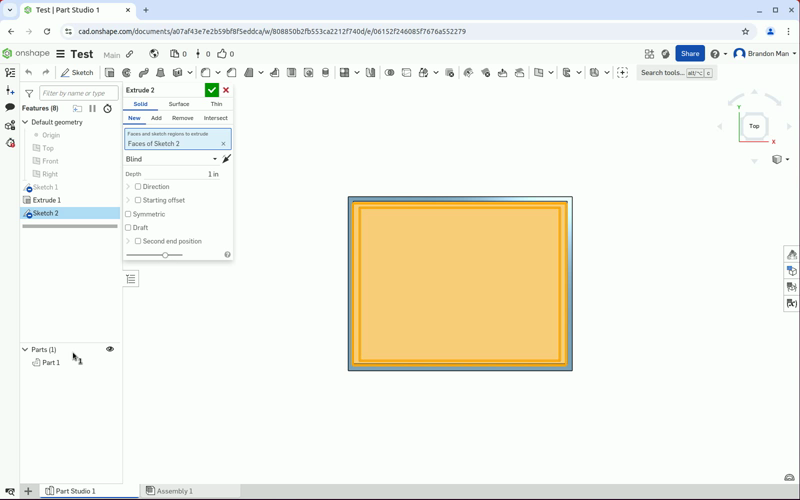
mouse_move(143, 106)
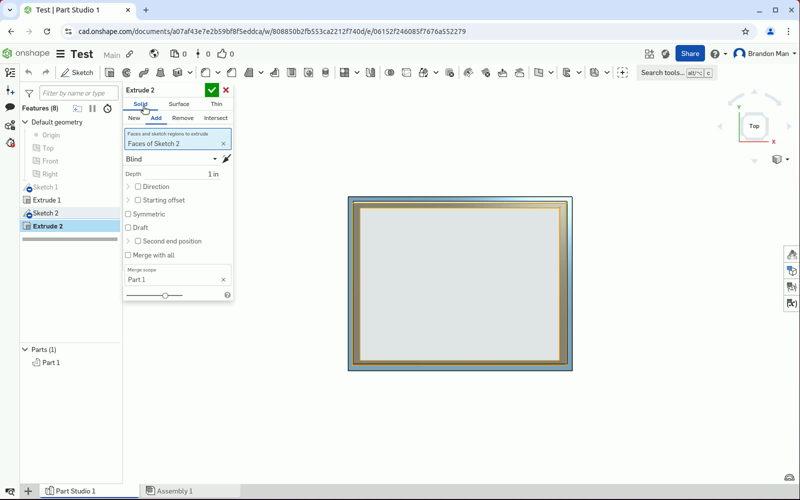
click(143, 106)
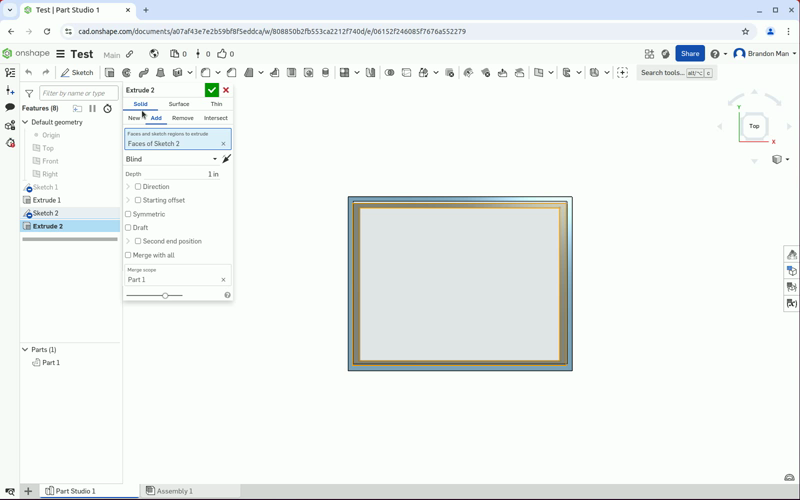
mouse_move(137, 120)
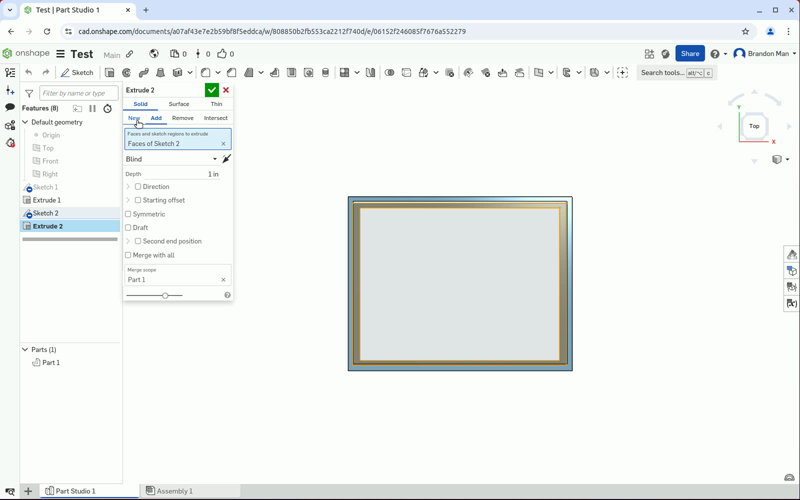
click(137, 120)
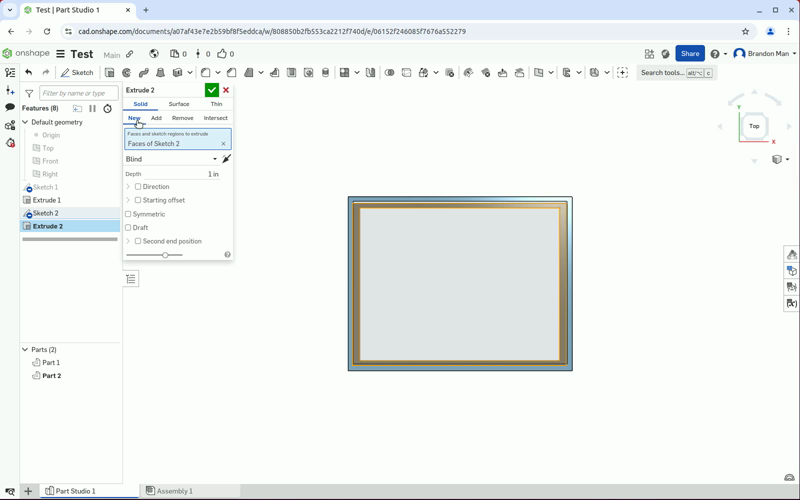
key(tab, 4)
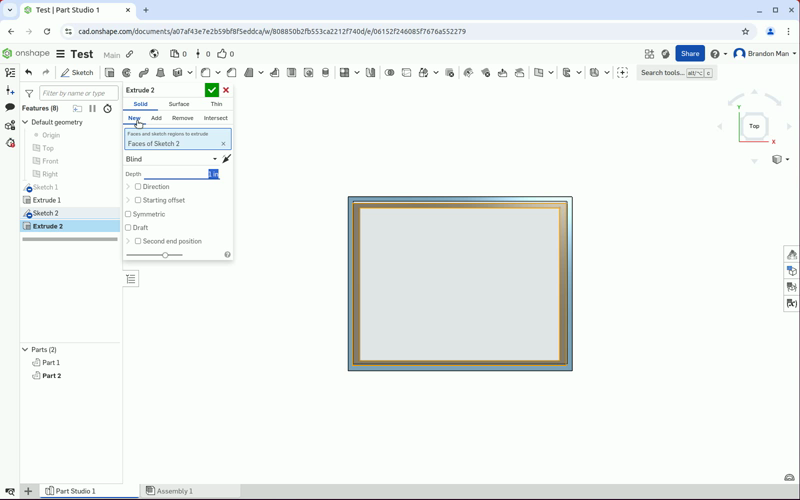
text(0.481)
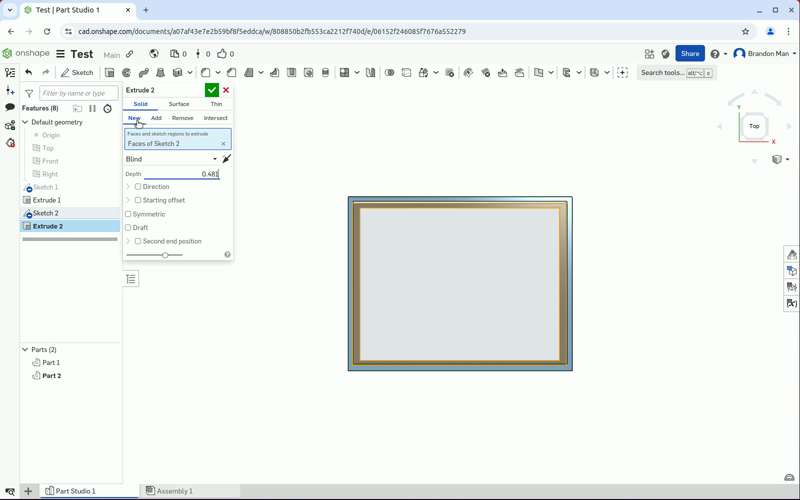
key(enter)
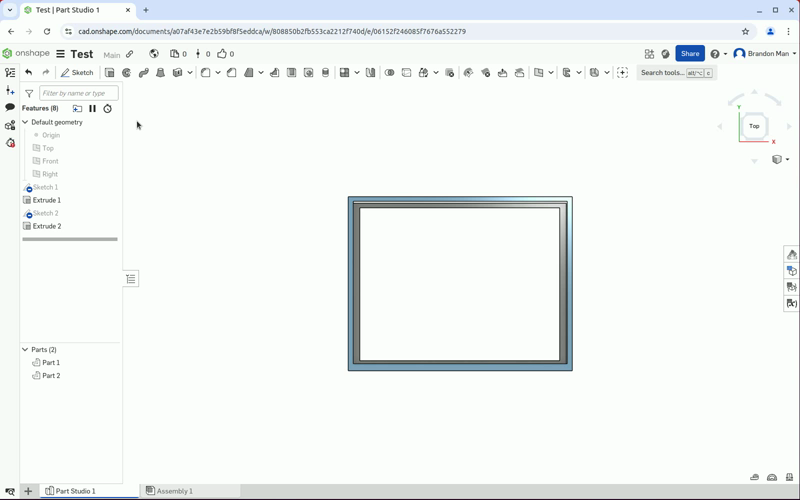
key(shift+h)
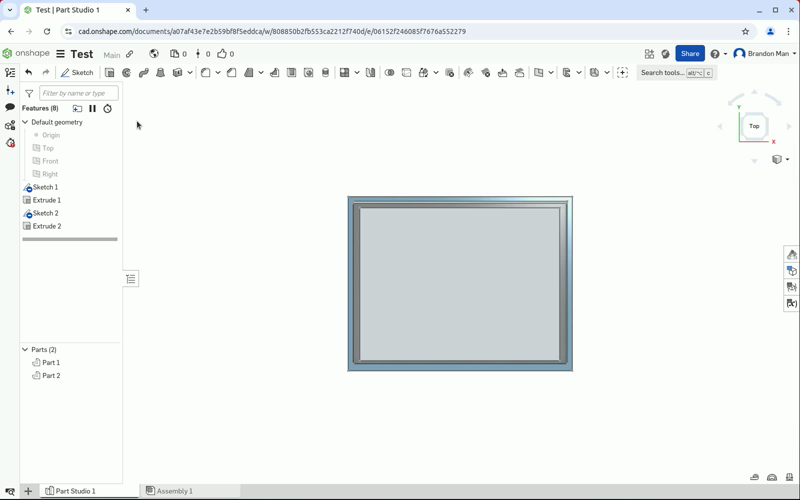
key(shift+h)
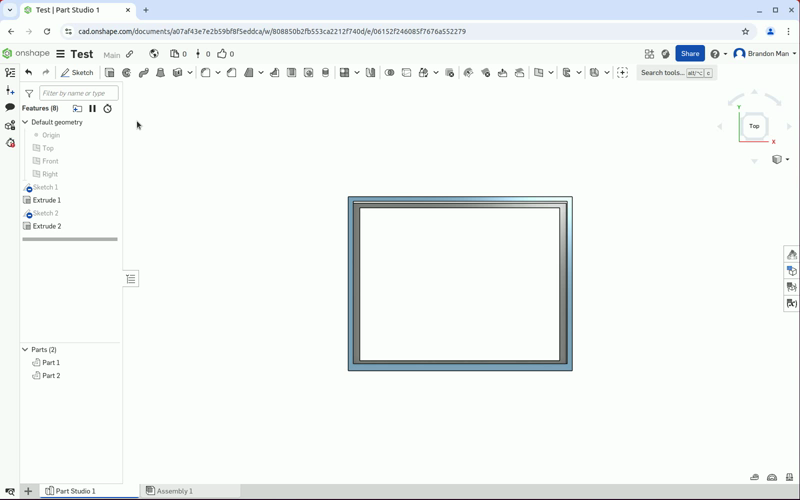
mouse_move(73, 189)
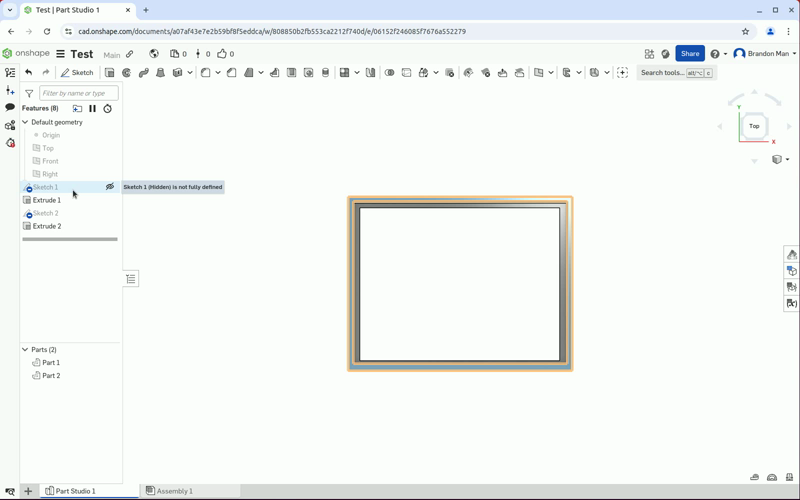
click(73, 189)
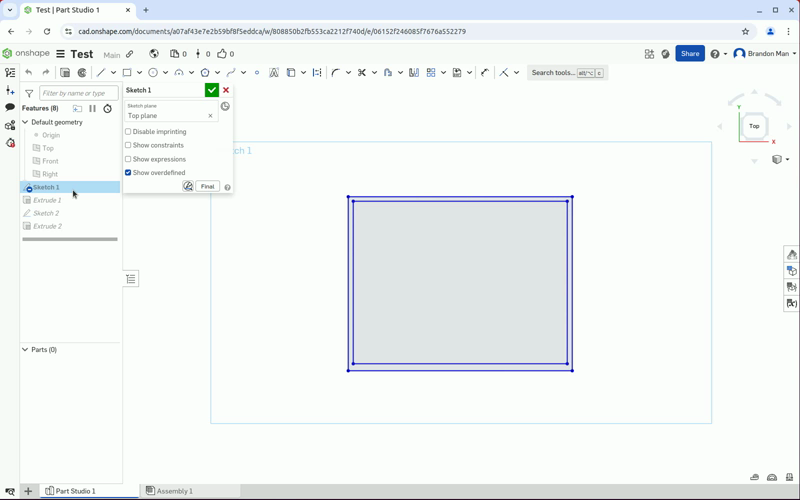
mouse_move(229, 92)
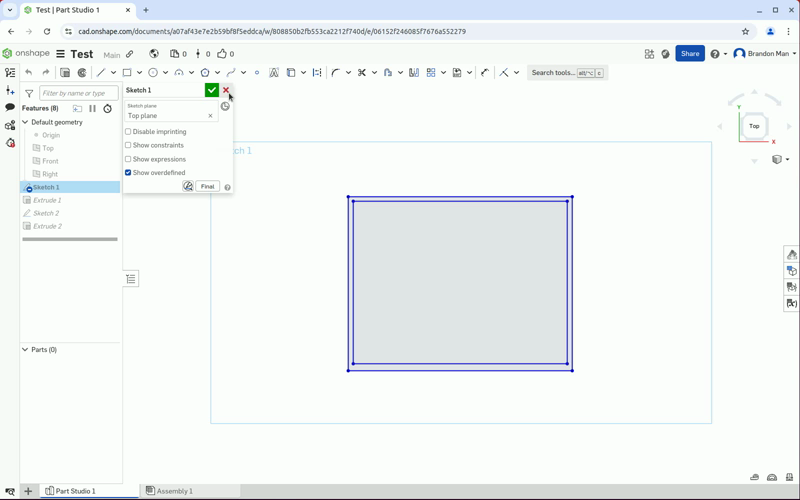
click(229, 92)
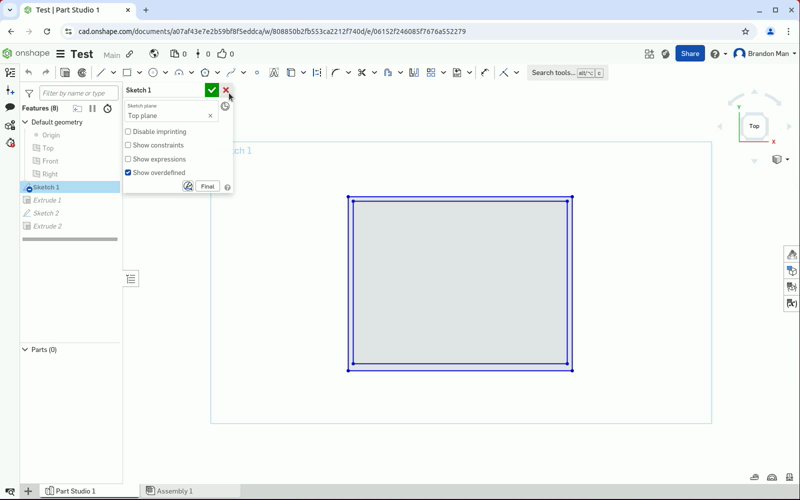
key(shift+s)
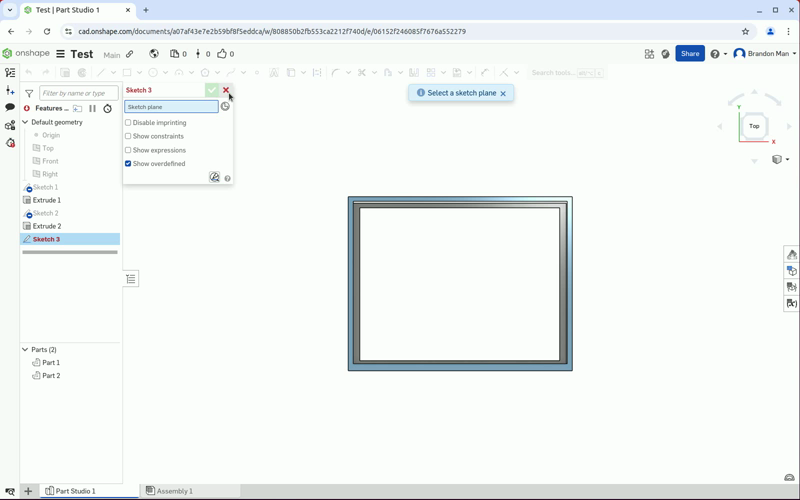
mouse_move(73, 150)
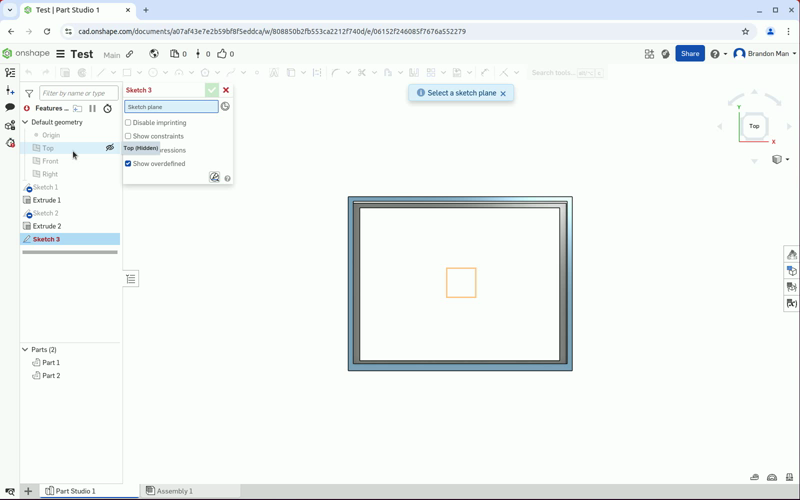
click(73, 150)
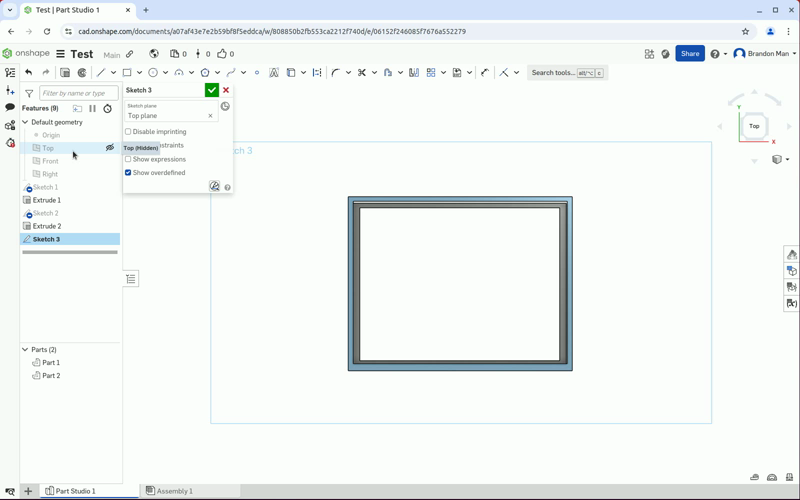
mouse_move(73, 352)
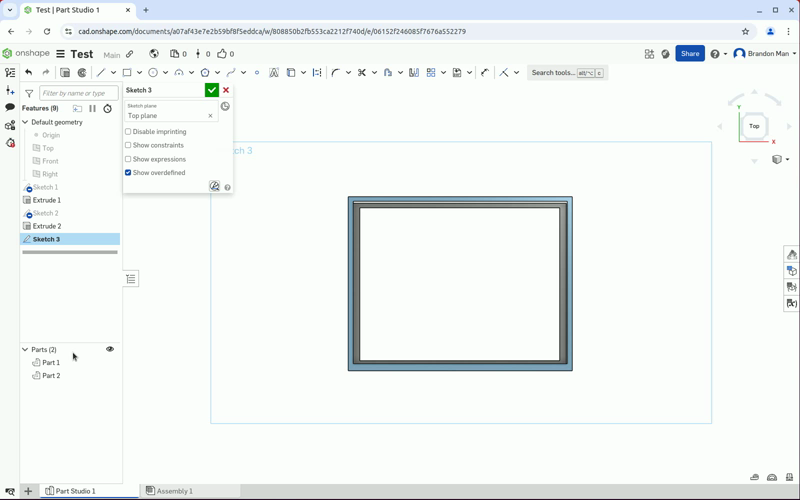
key(y)
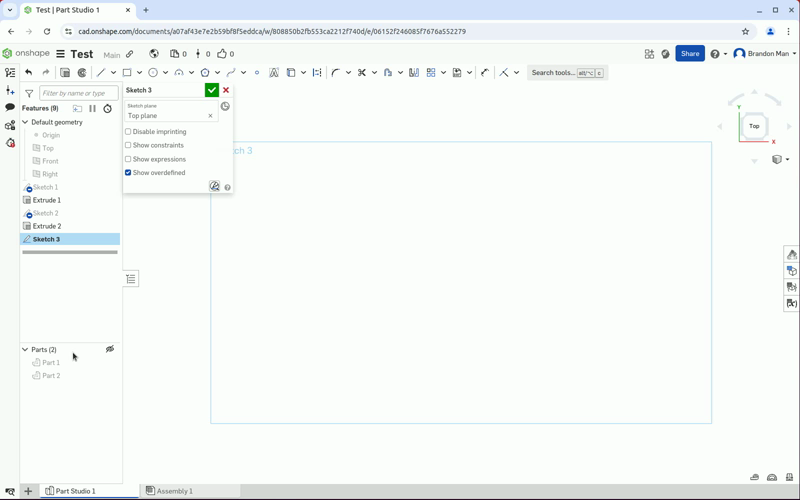
key(l)
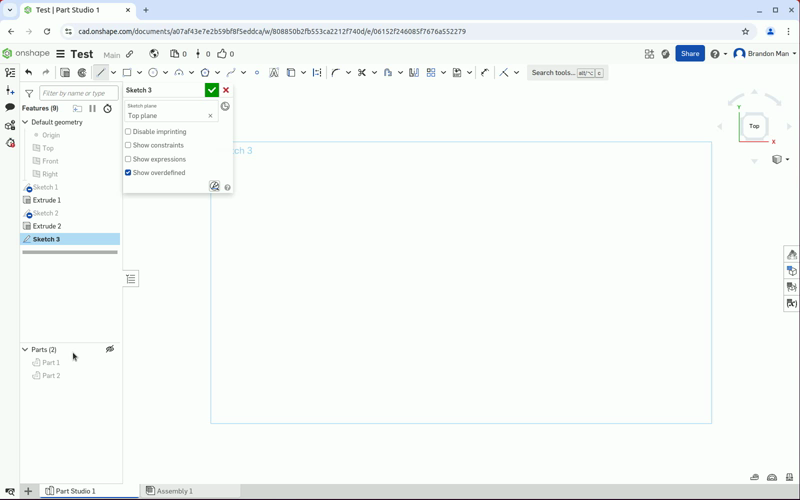
key_down(shift)
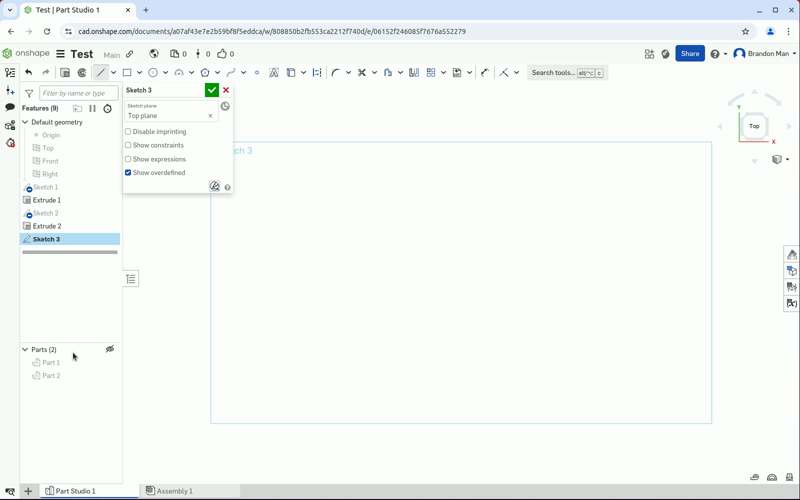
mouse_move(359, 359)
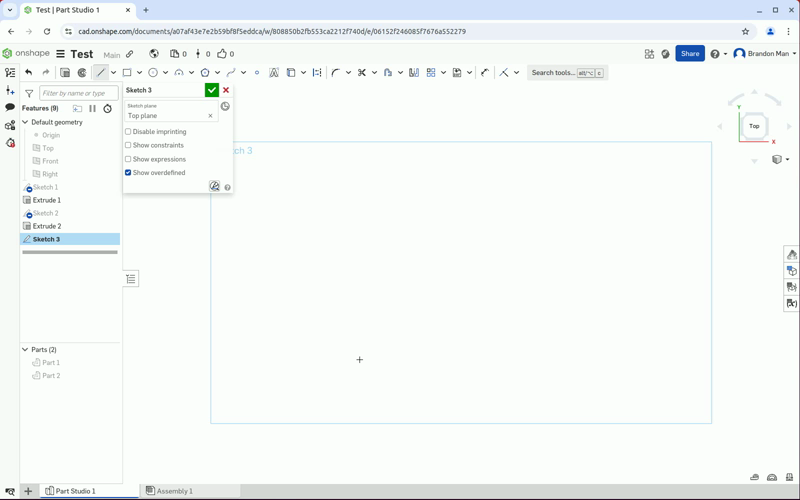
click(359, 359)
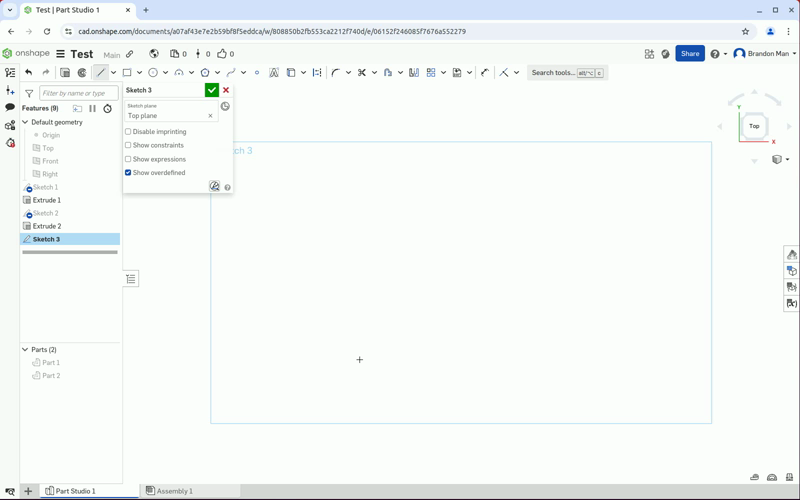
key_up(shift)
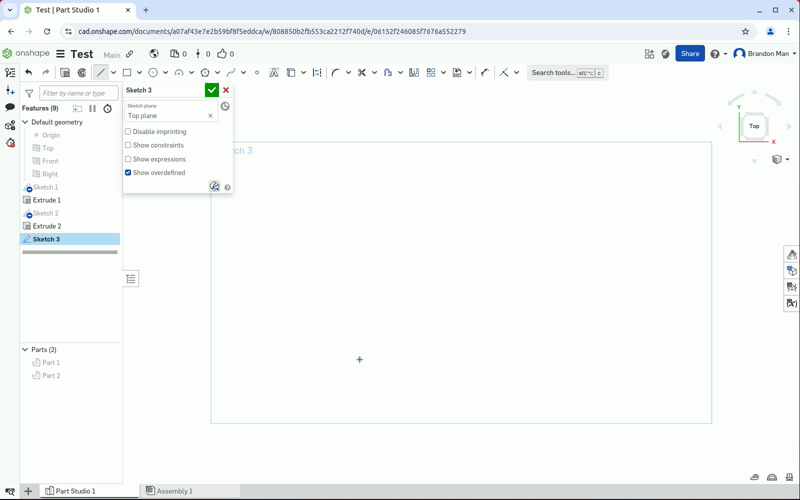
key_down(shift)
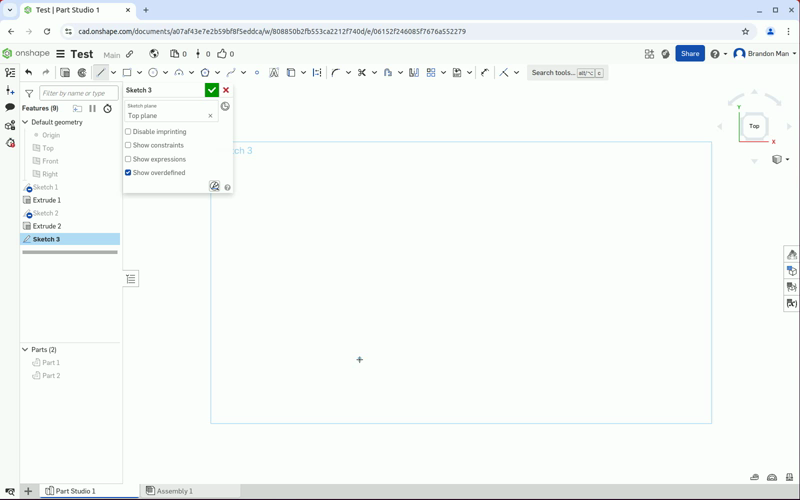
mouse_move(561, 359)
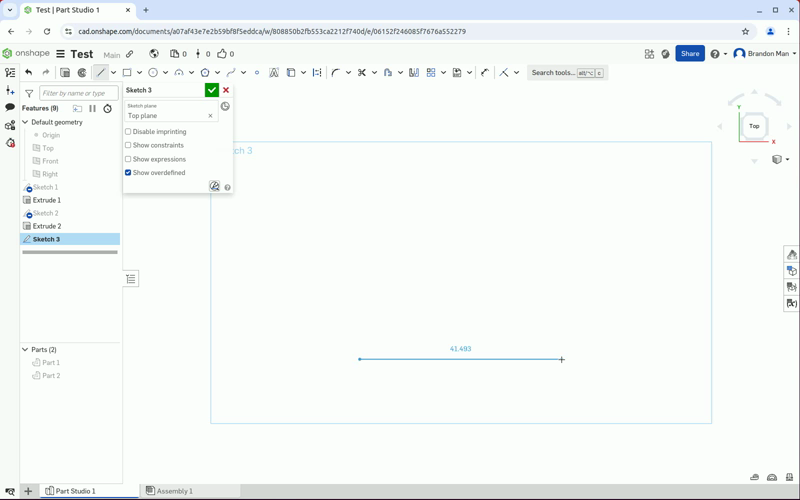
click(561, 359)
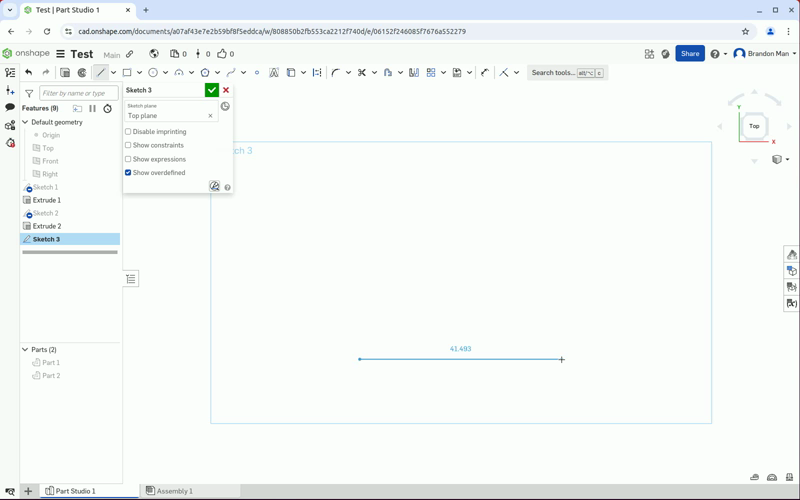
key_up(shift)
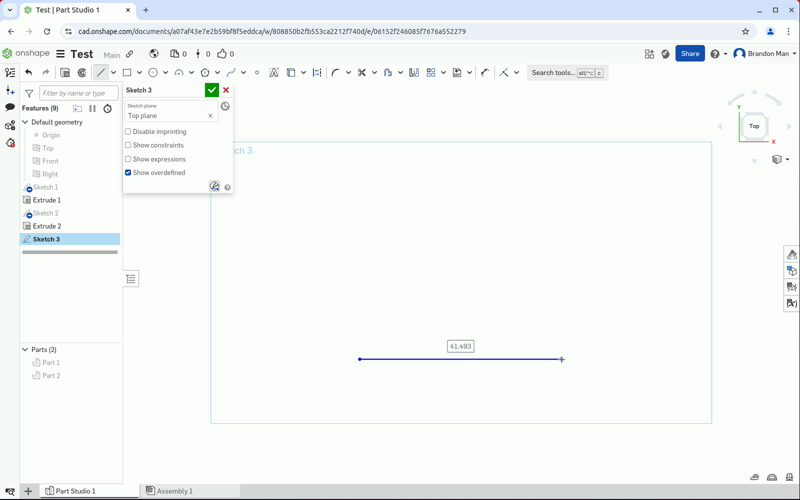
key_down(shift)
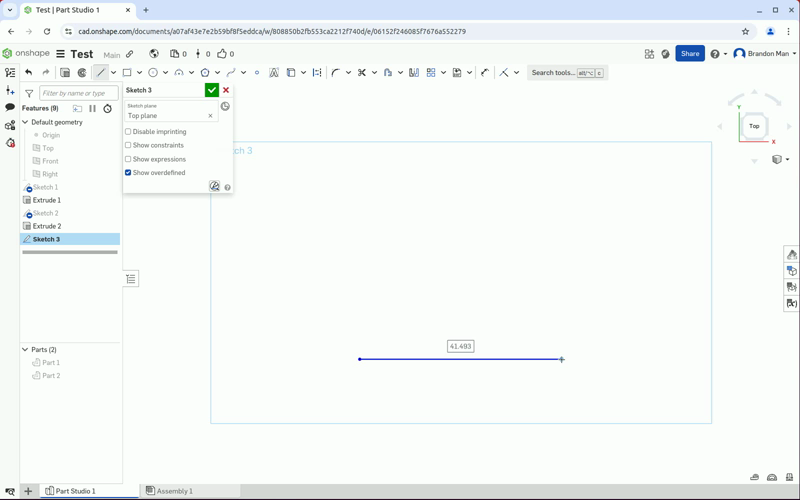
mouse_move(561, 208)
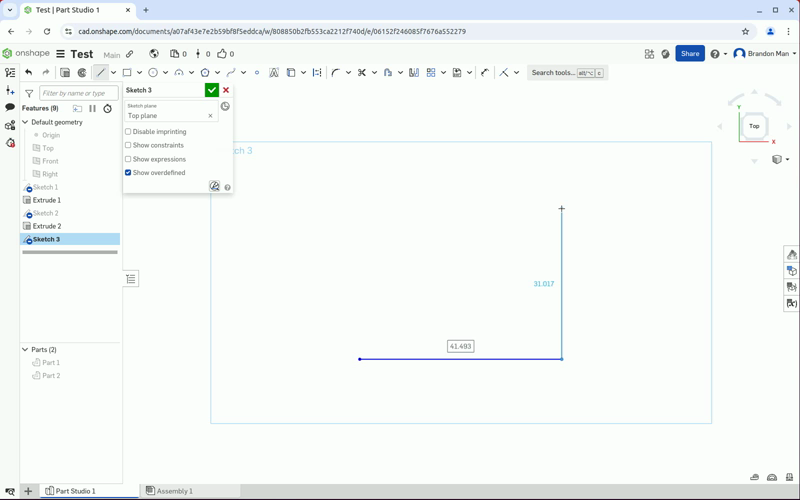
click(561, 208)
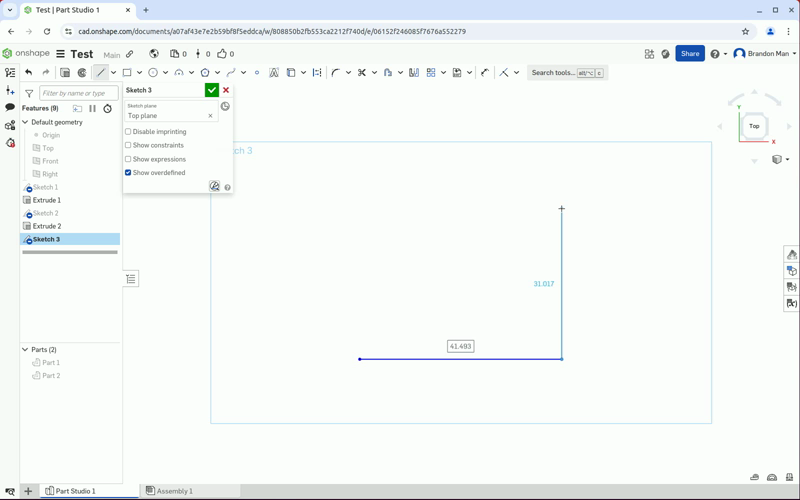
key_up(shift)
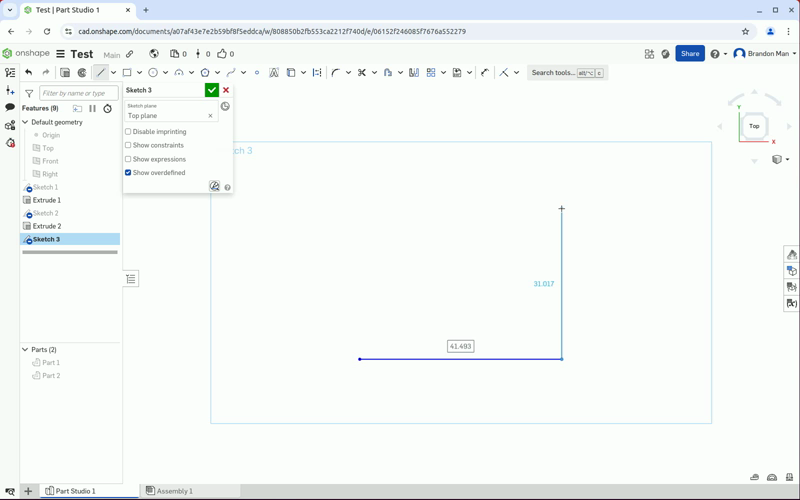
key_down(shift)
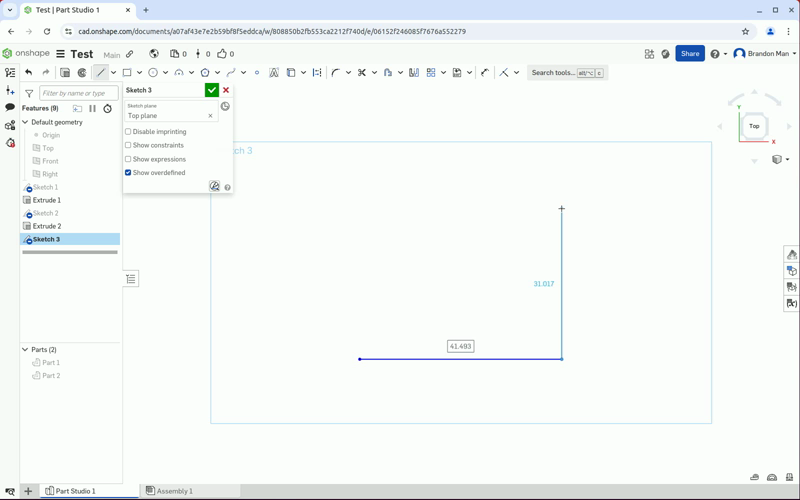
mouse_move(359, 208)
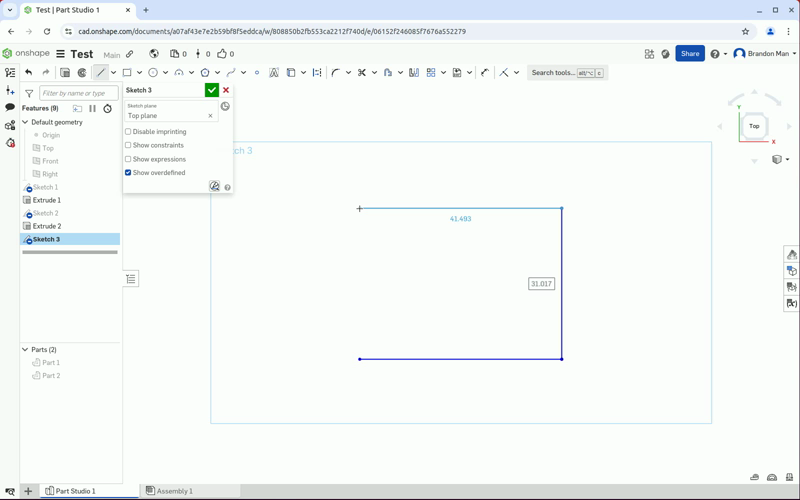
click(359, 208)
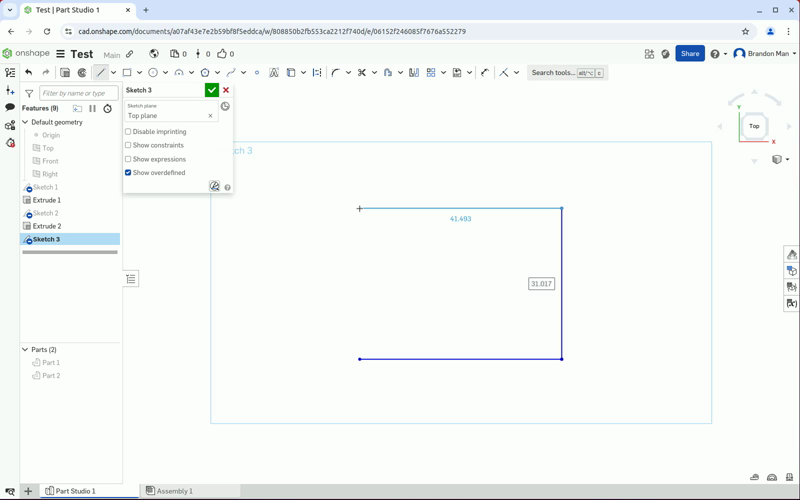
key_up(shift)
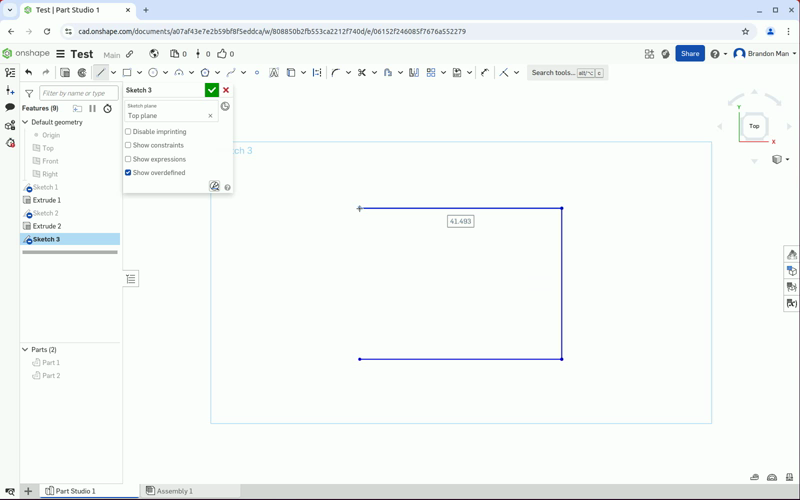
key_down(shift)
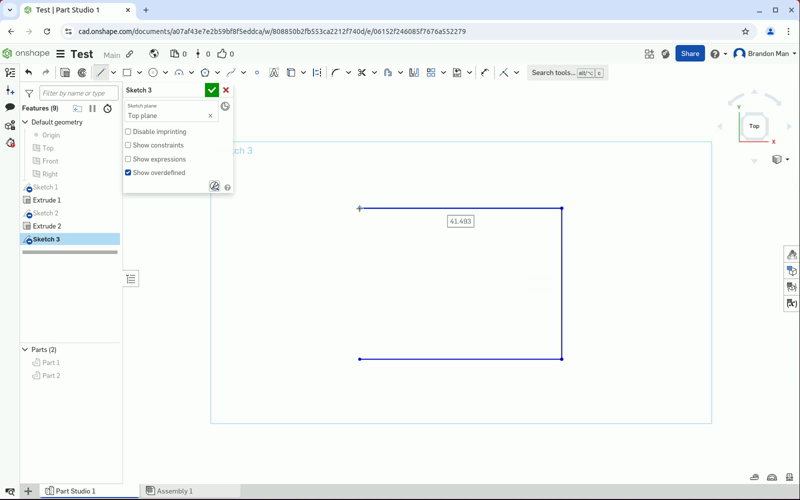
mouse_move(359, 359)
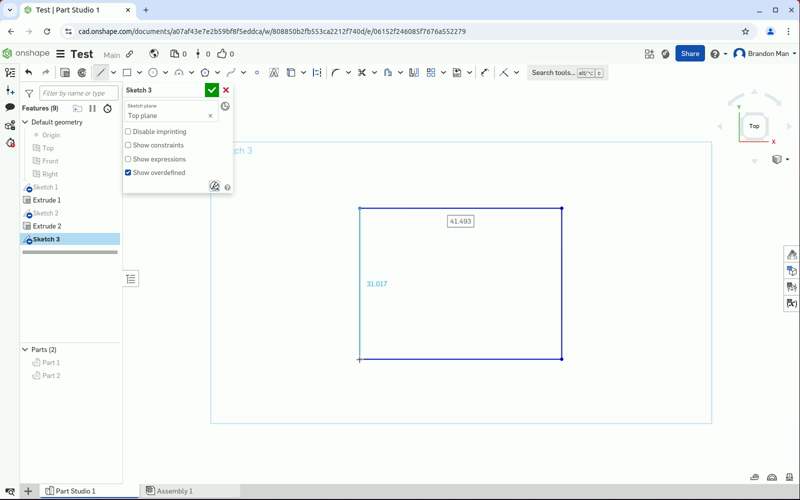
key_up(shift)
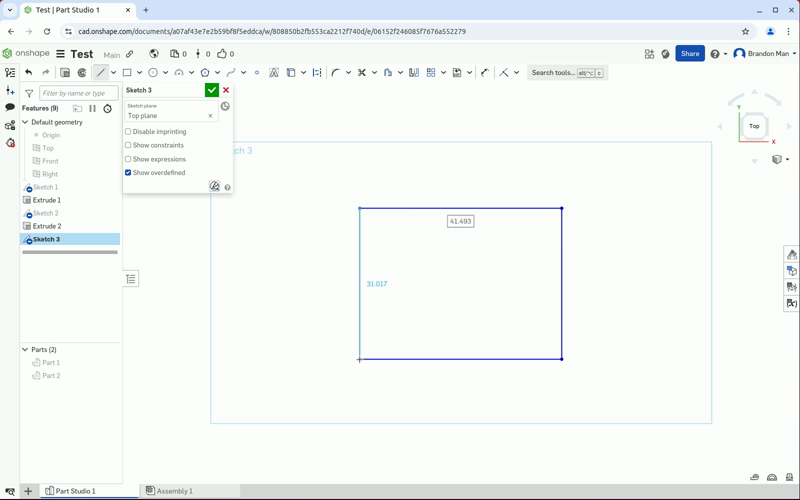
click(359, 359)
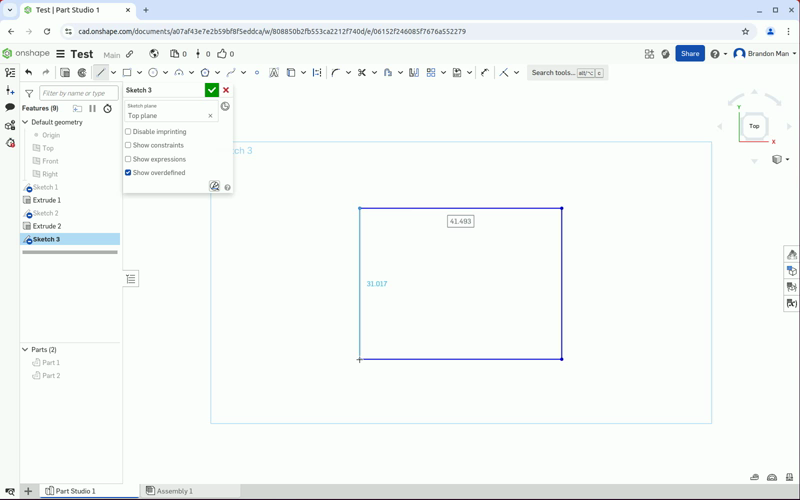
key(esc)
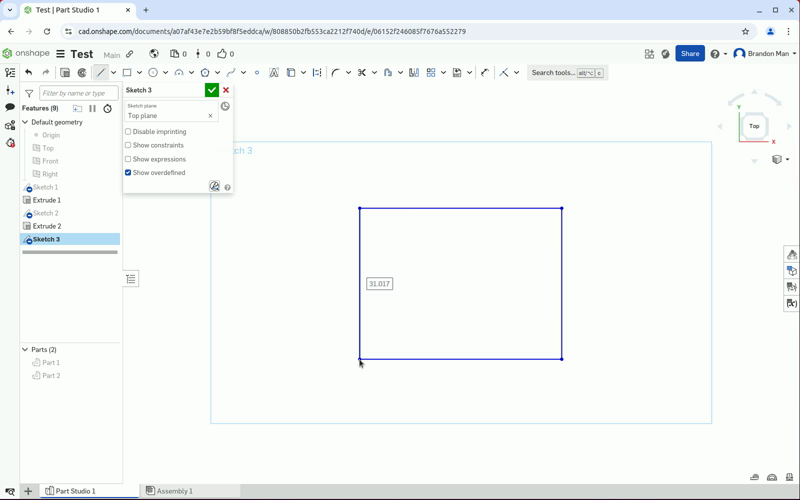
mouse_move(409, 295)
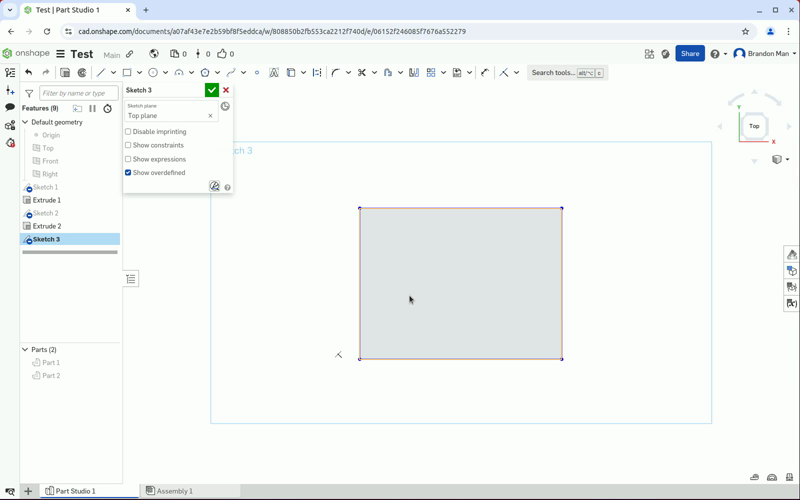
click(409, 295)
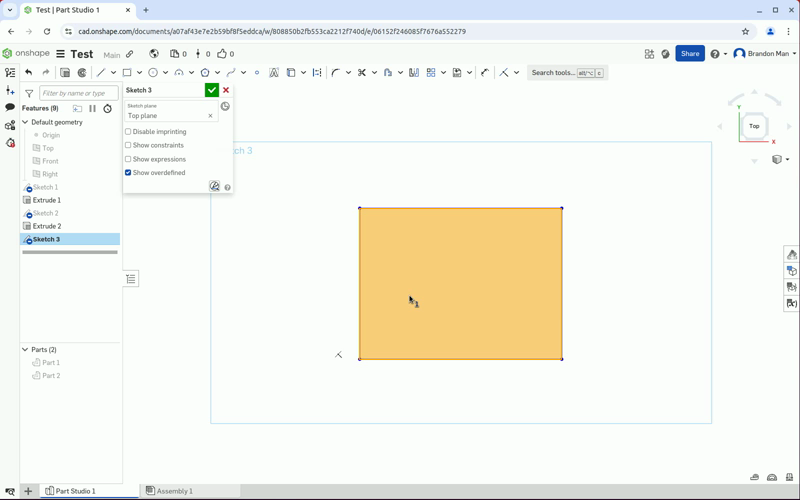
mouse_move(73, 352)
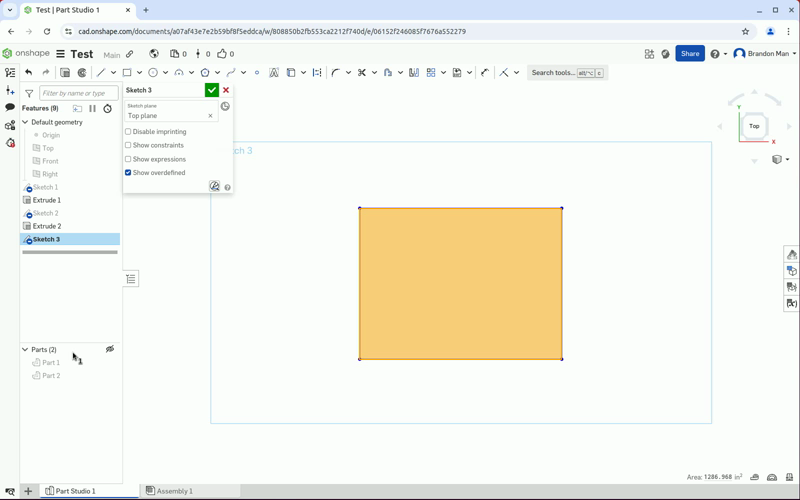
key(shift+y)
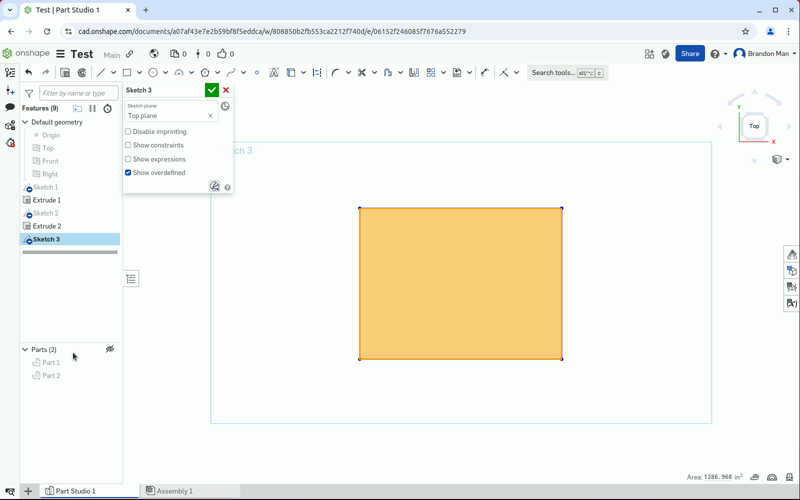
key(shift+e)
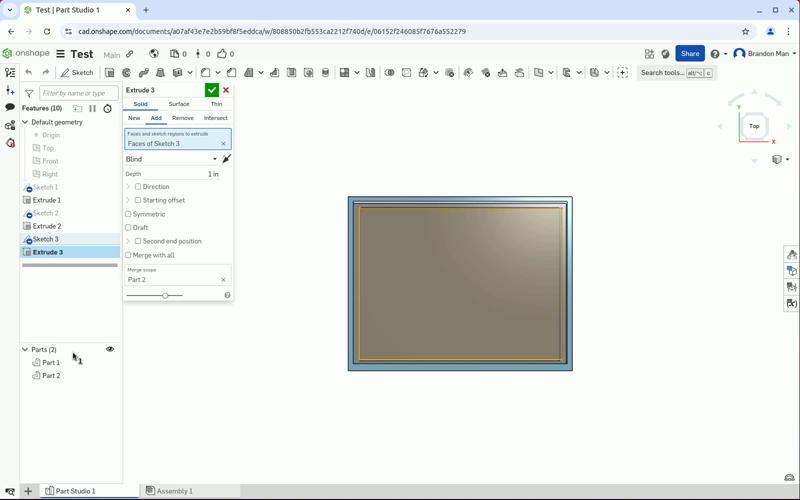
mouse_move(143, 106)
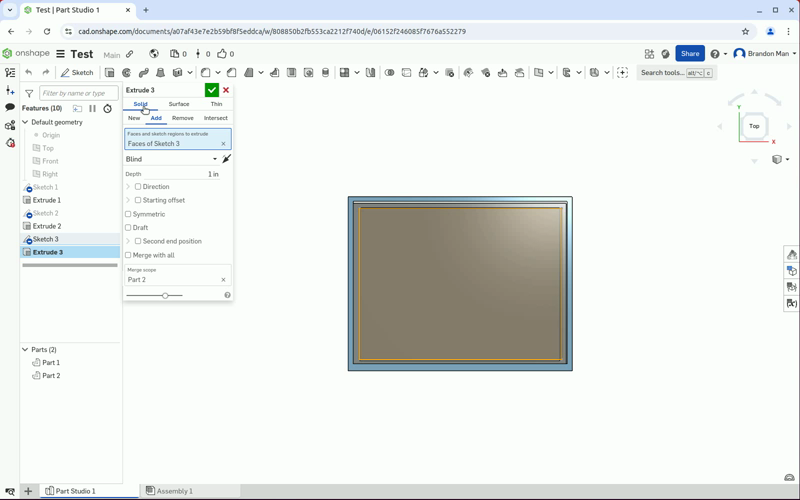
click(143, 106)
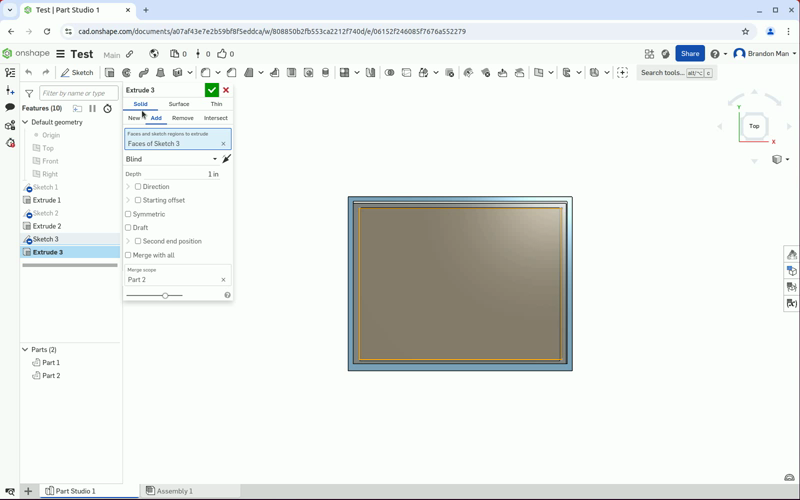
mouse_move(137, 120)
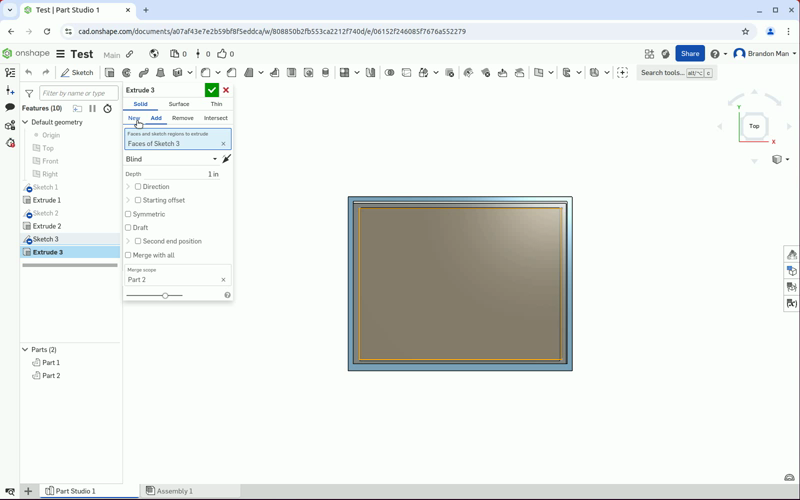
click(137, 120)
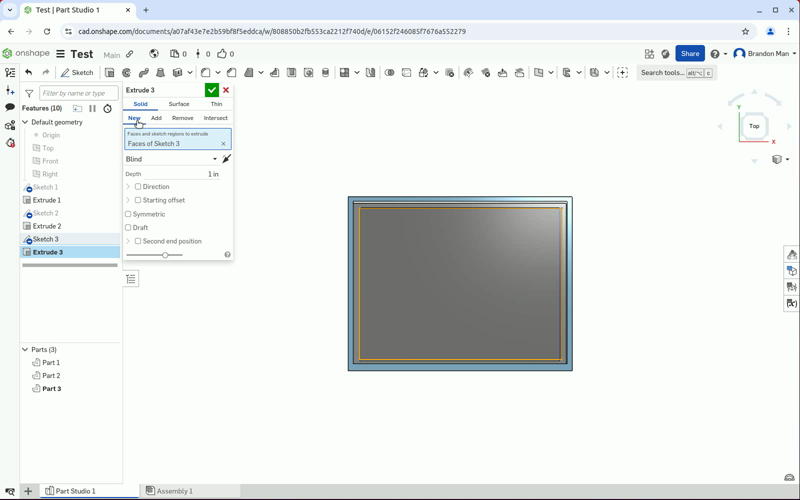
key(tab, 4)
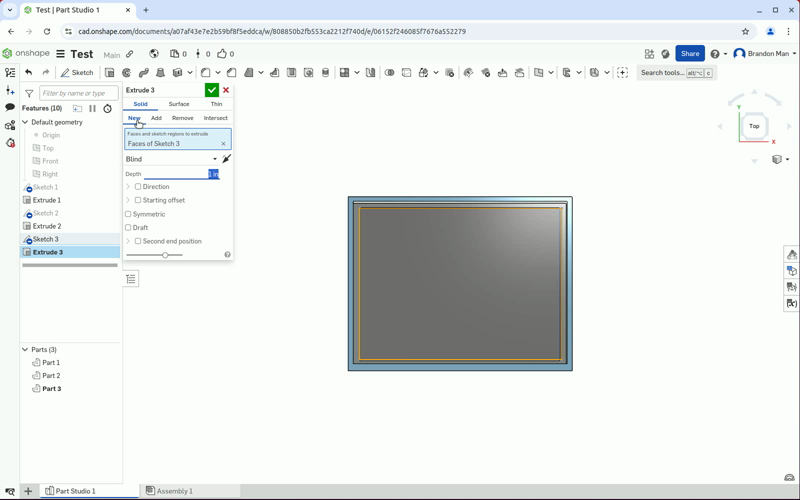
text(2.166)
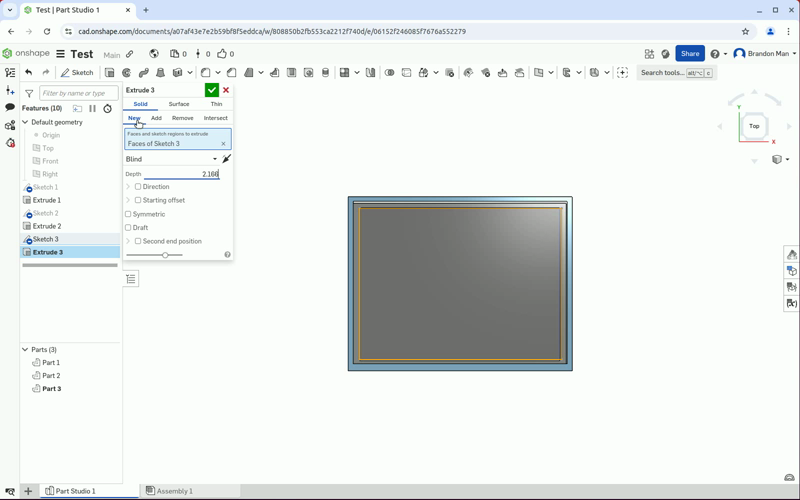
key(enter)
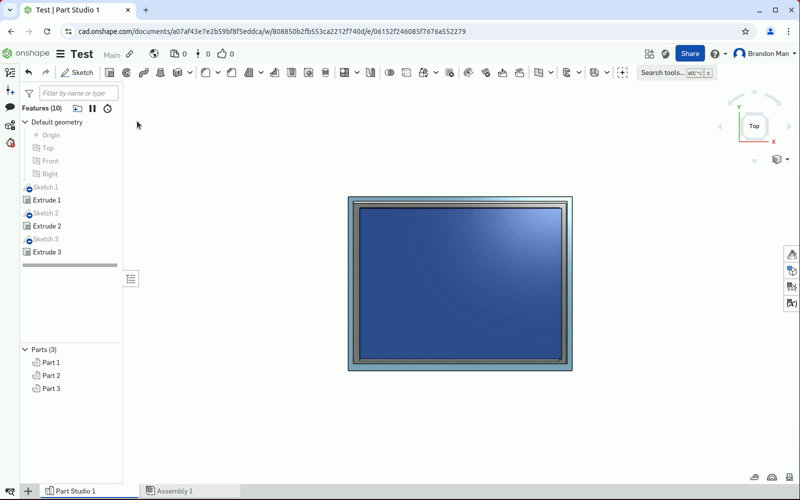
key(shift+h)
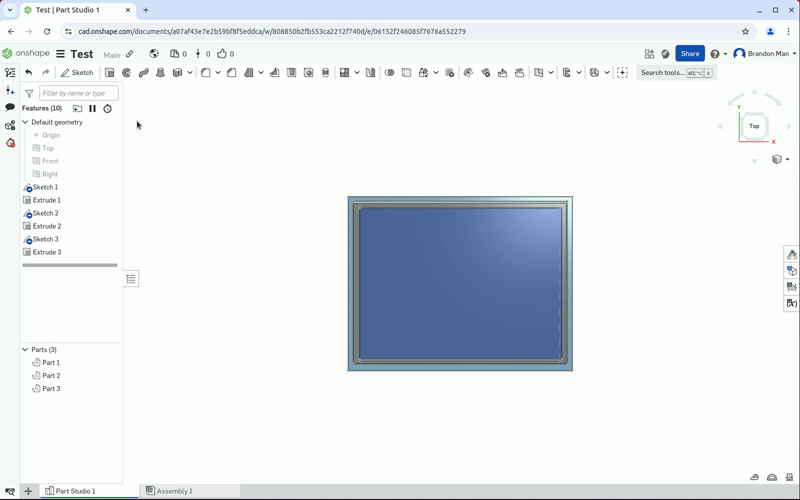
key(shift+h)
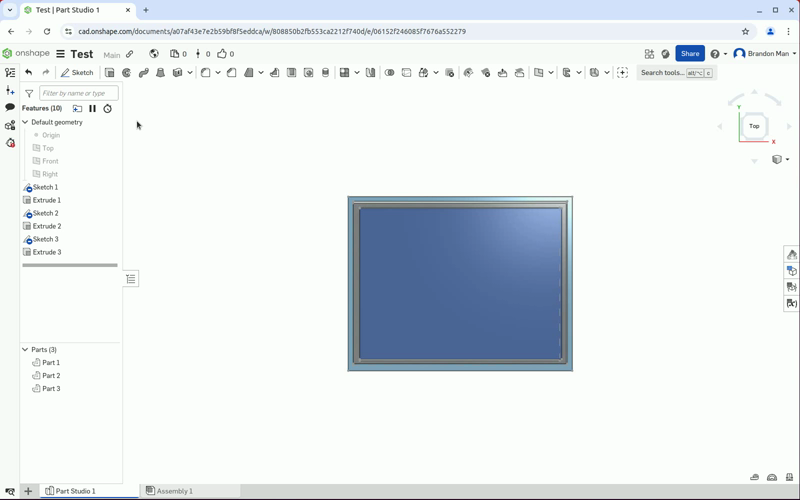
key(shift+7)
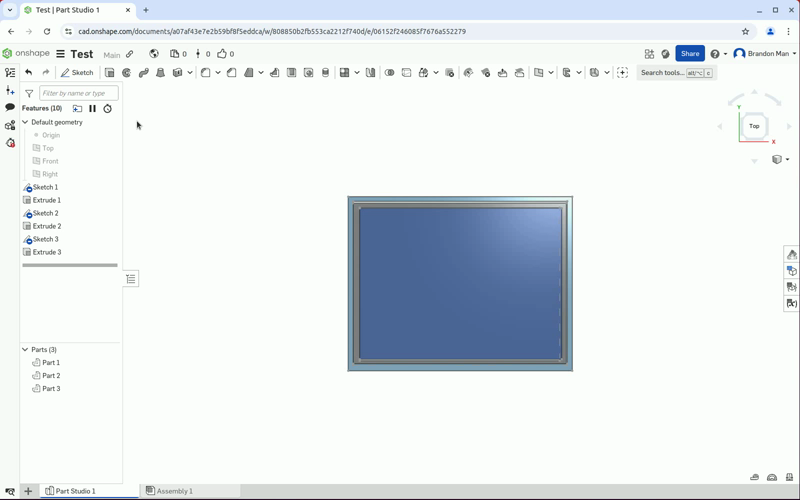
key(up, 3)
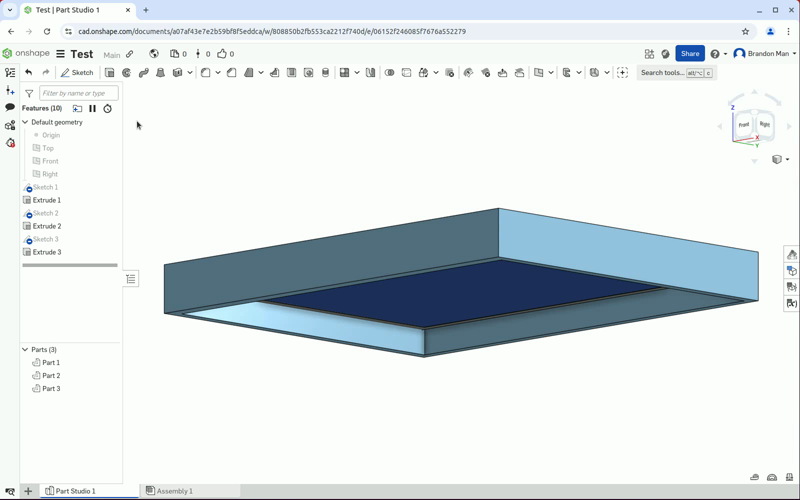
key(left, 3)
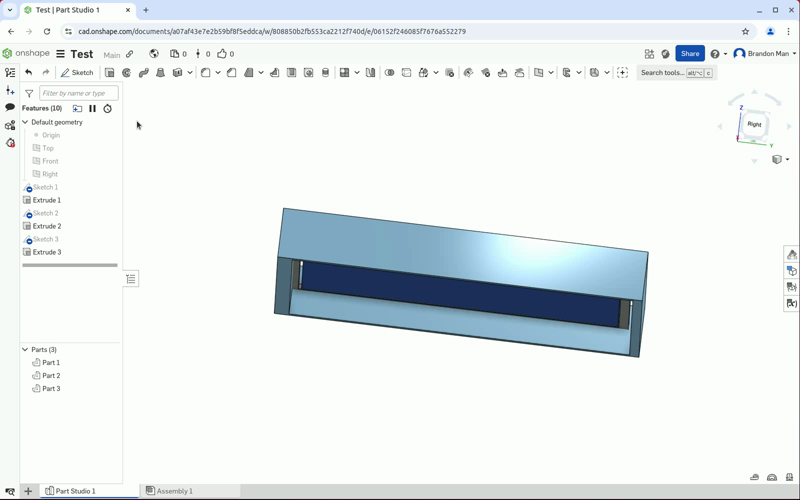
key(right, 3)
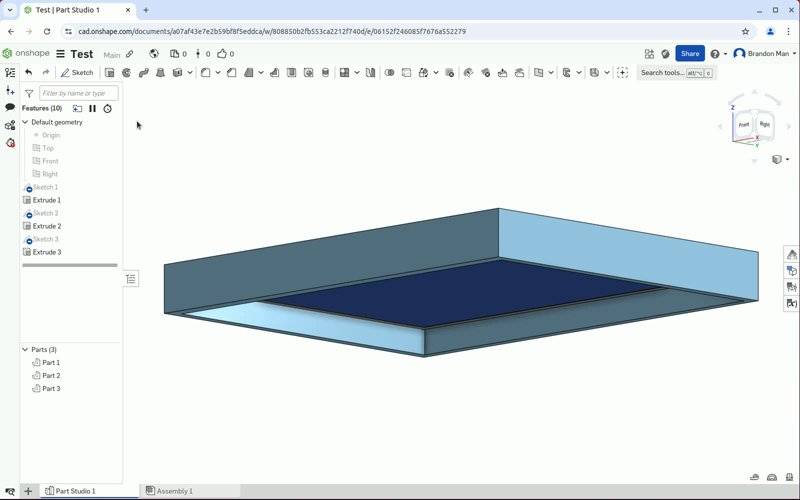
key(down, 3)
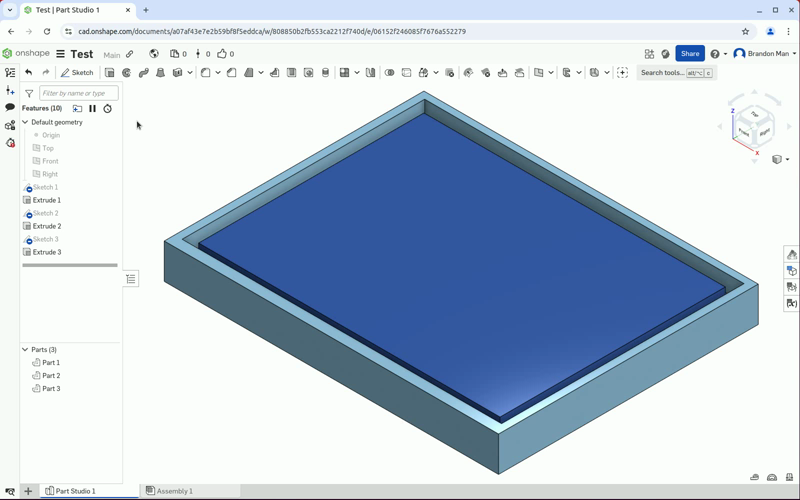
mouse_move(73, 189)
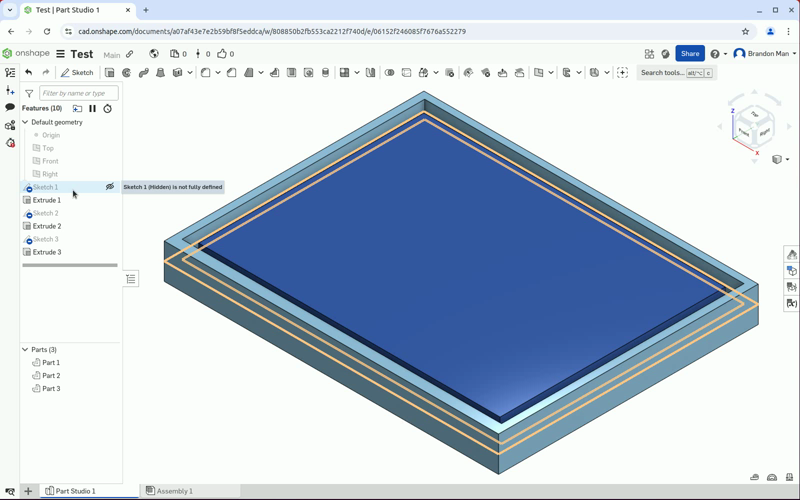
click(73, 189)